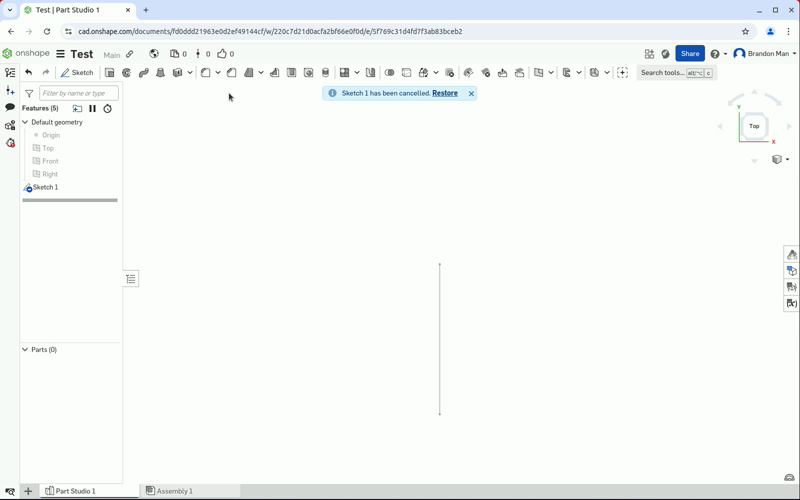
key(shift+h)
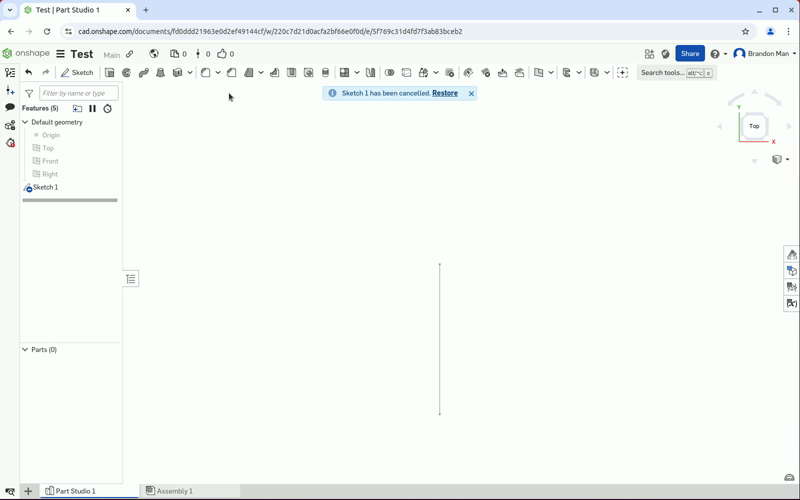
key(shift+s)
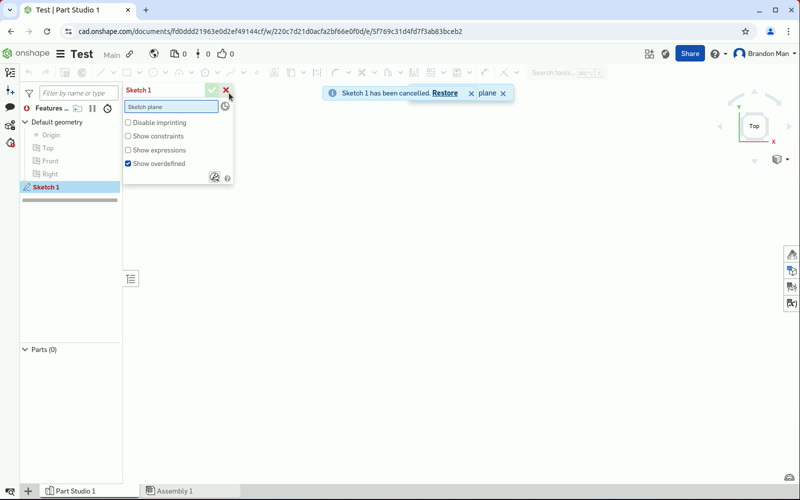
mouse_move(73, 150)
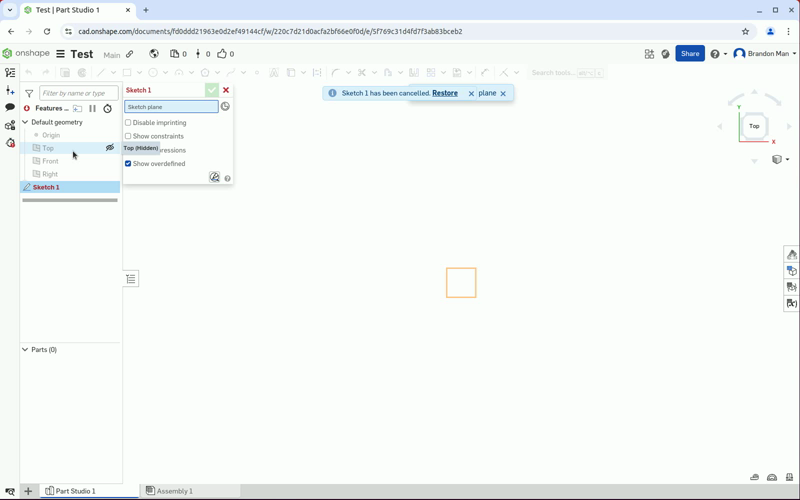
click(73, 150)
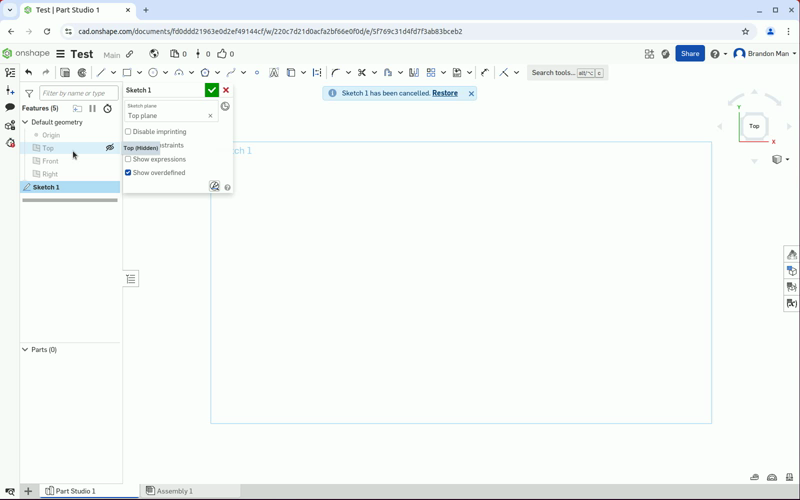
mouse_move(73, 352)
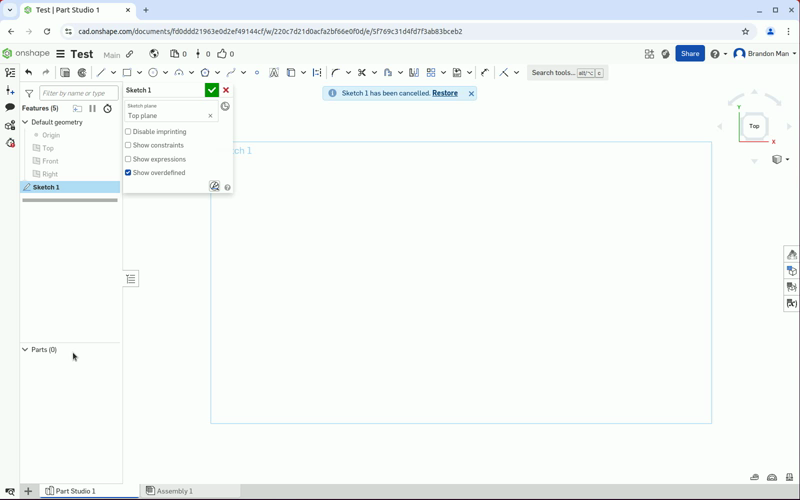
key(y)
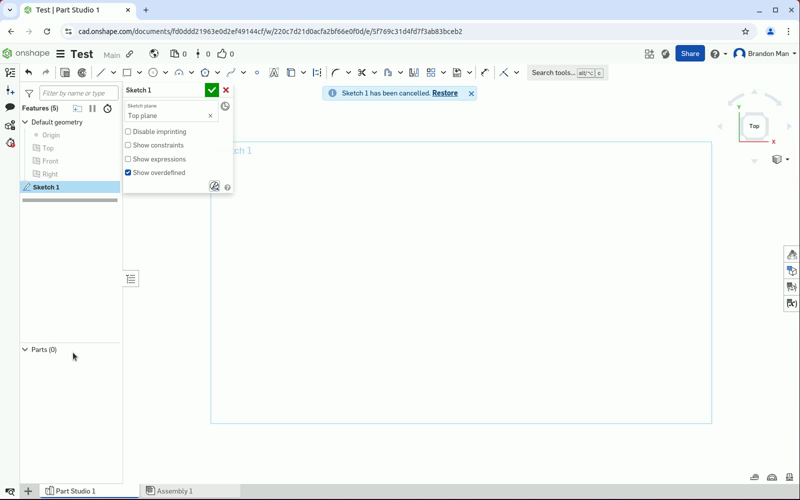
key(l)
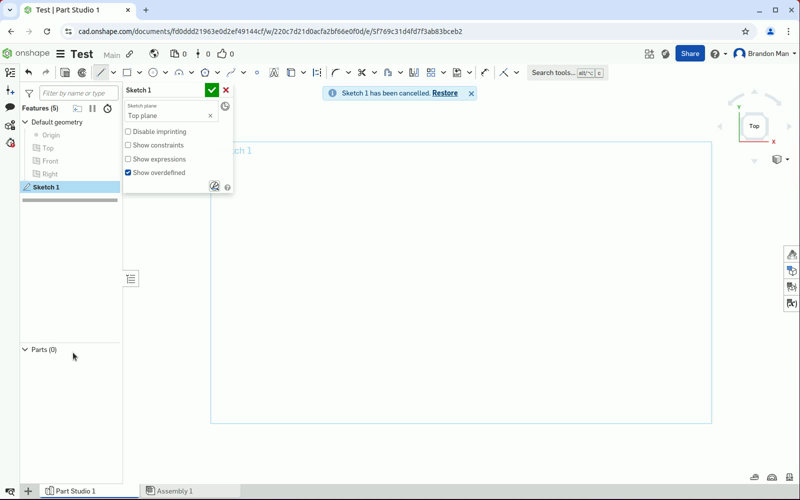
key_down(shift)
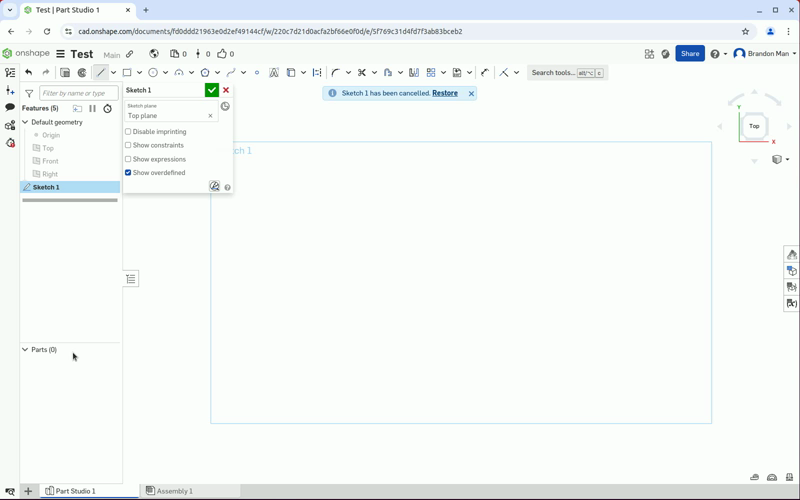
mouse_move(348, 303)
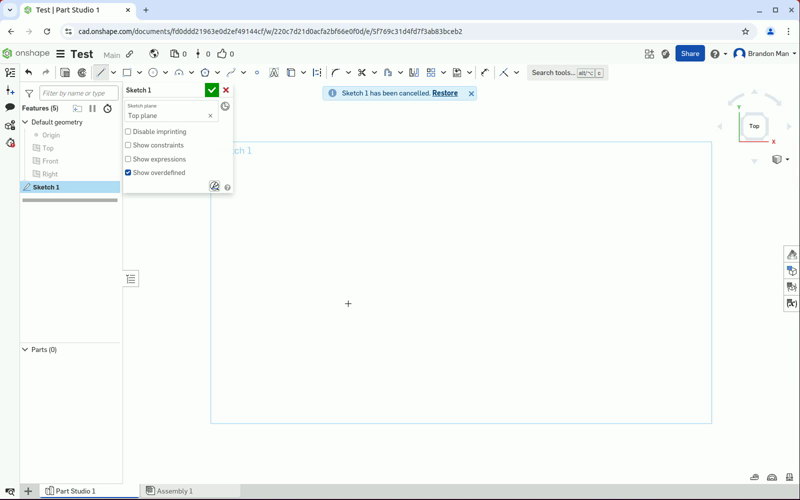
click(348, 303)
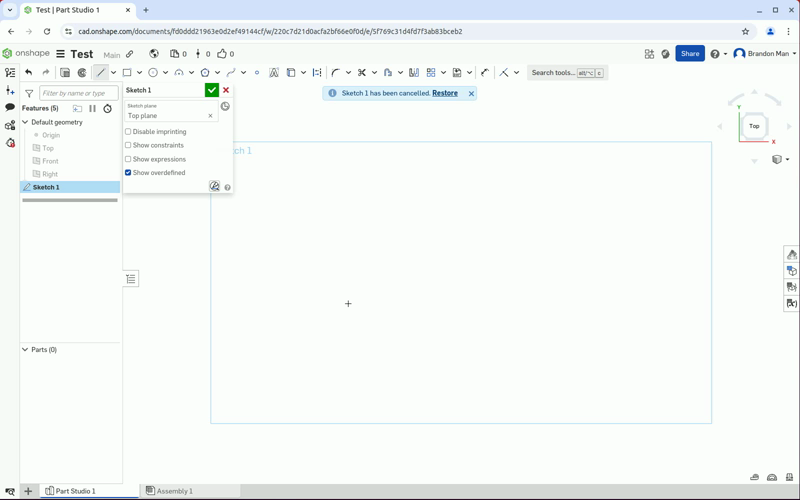
key_up(shift)
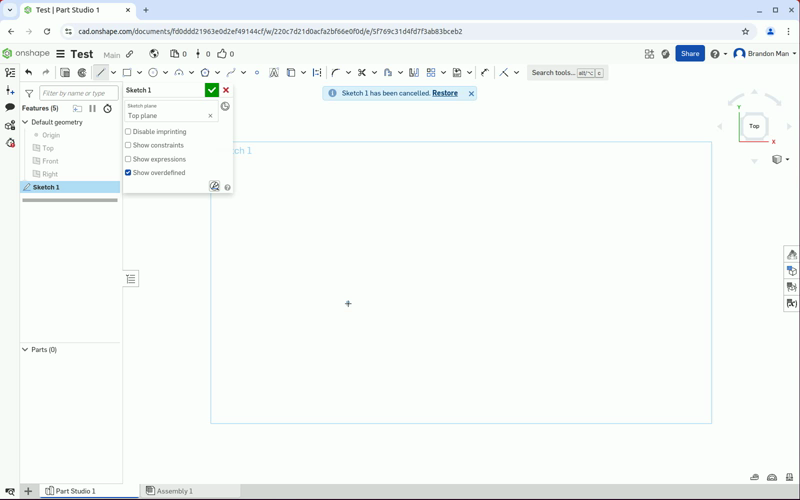
key_down(shift)
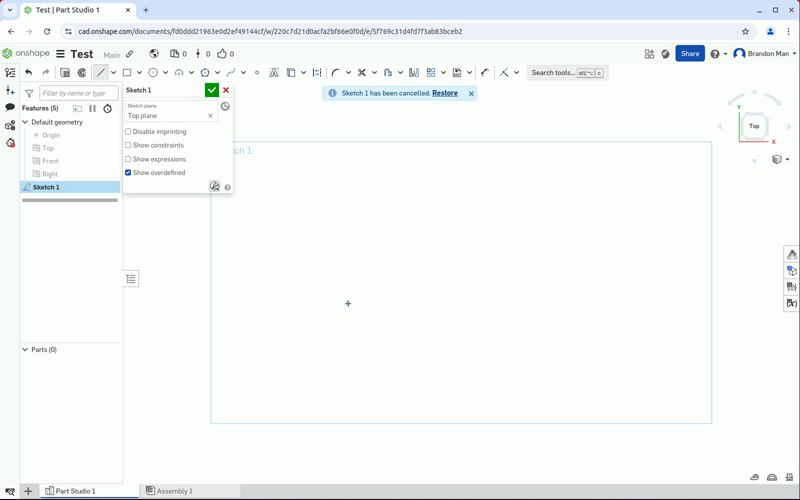
mouse_move(480, 303)
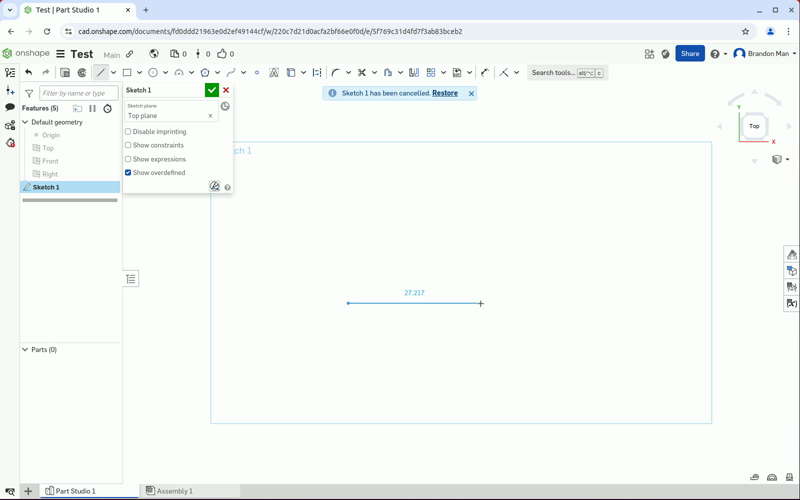
click(480, 303)
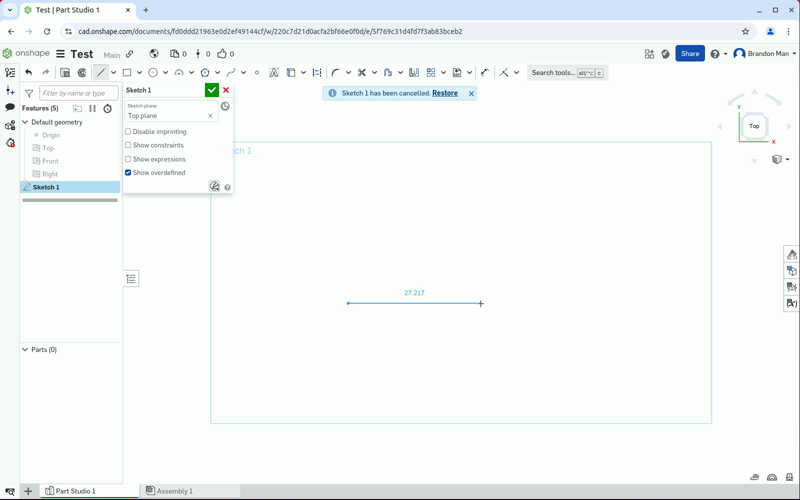
key_up(shift)
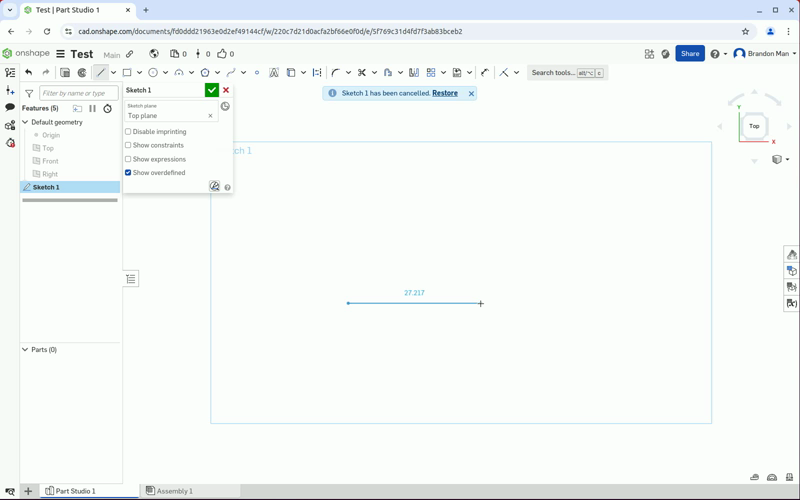
key_down(shift)
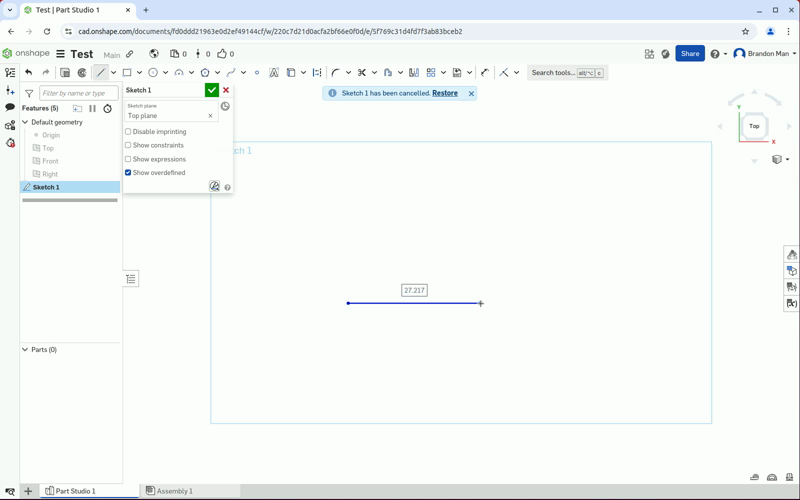
mouse_move(480, 170)
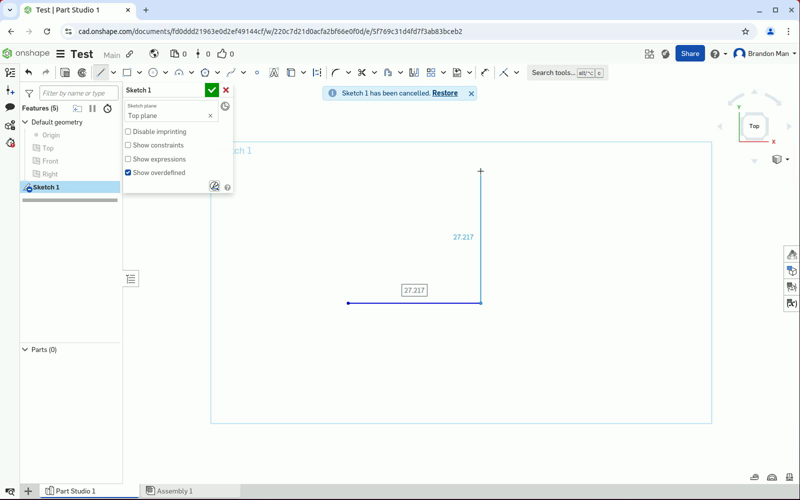
click(480, 170)
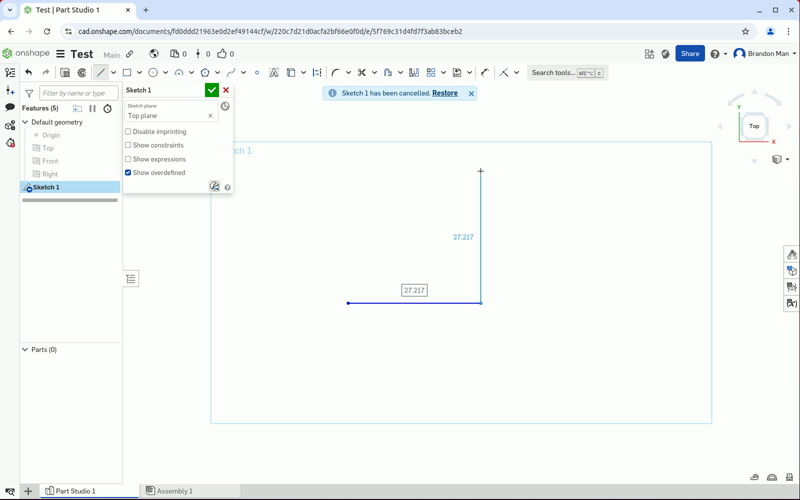
key_up(shift)
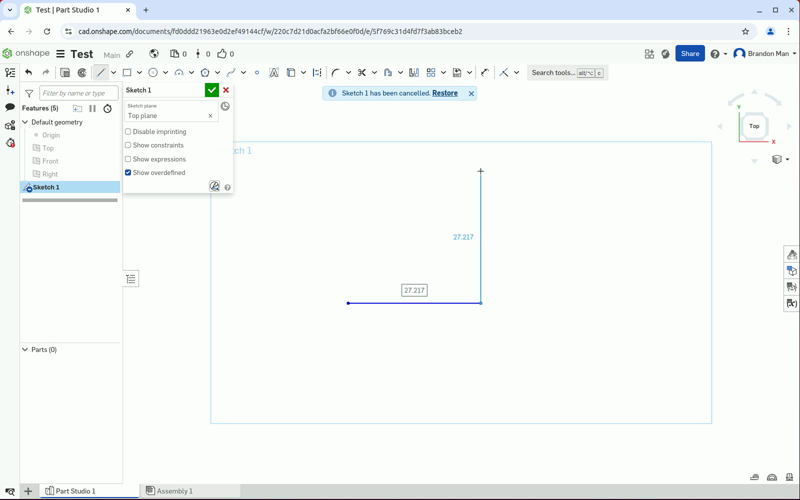
key_down(shift)
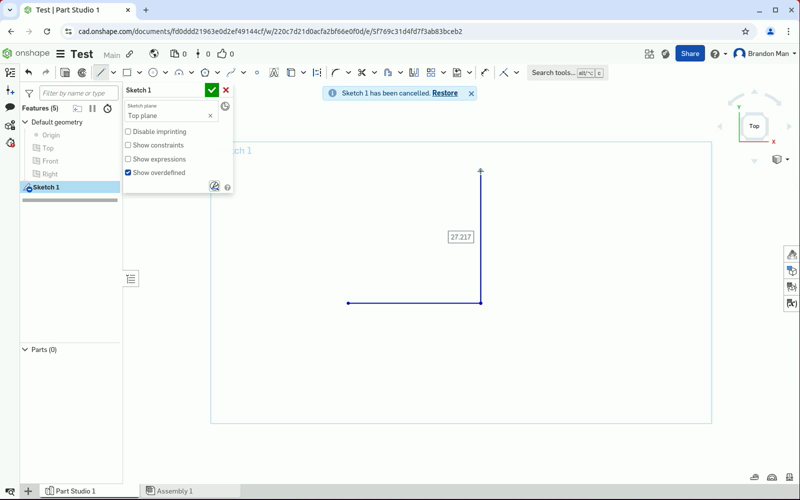
mouse_move(348, 170)
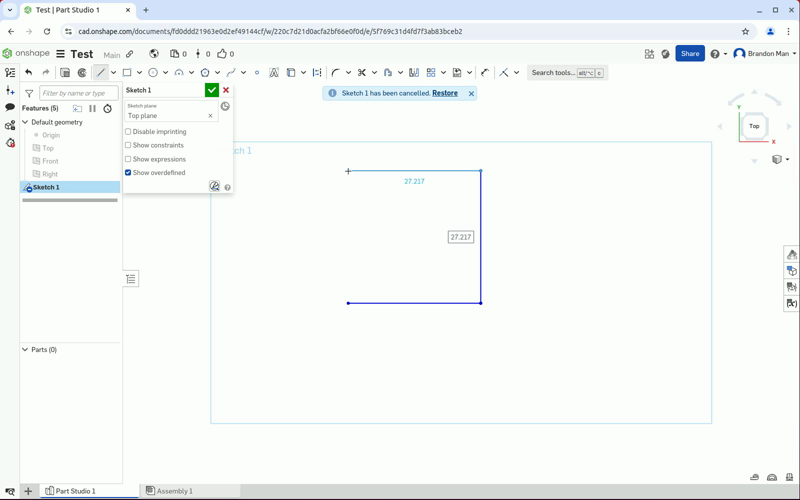
click(348, 170)
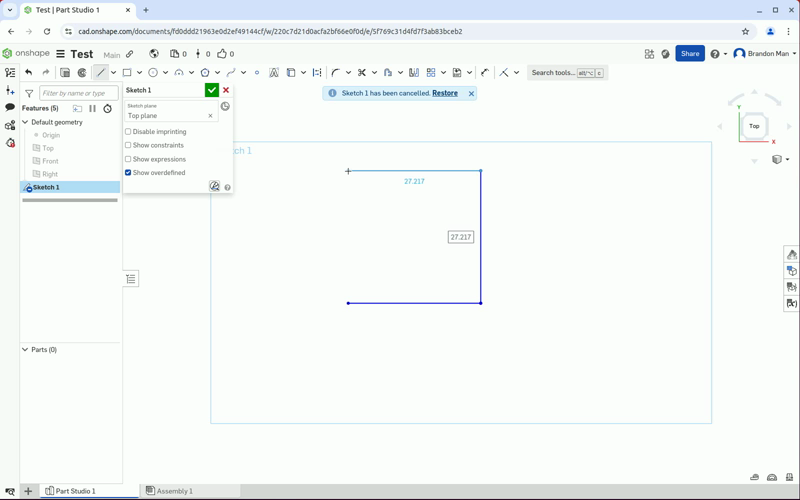
key_up(shift)
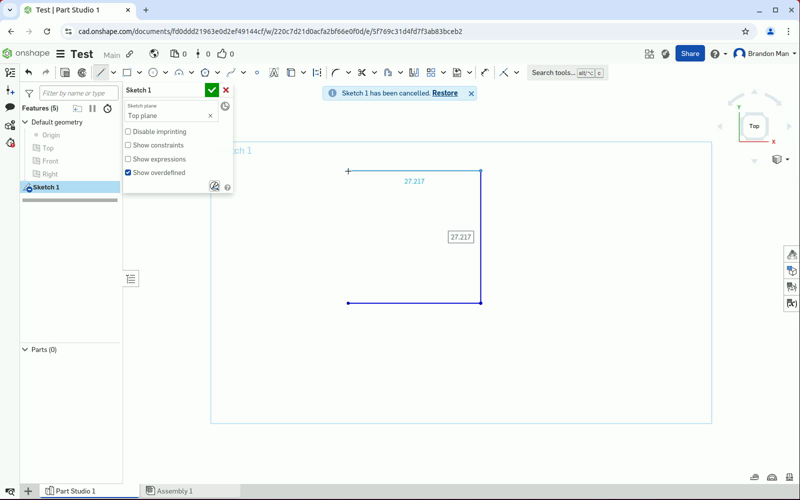
key_down(shift)
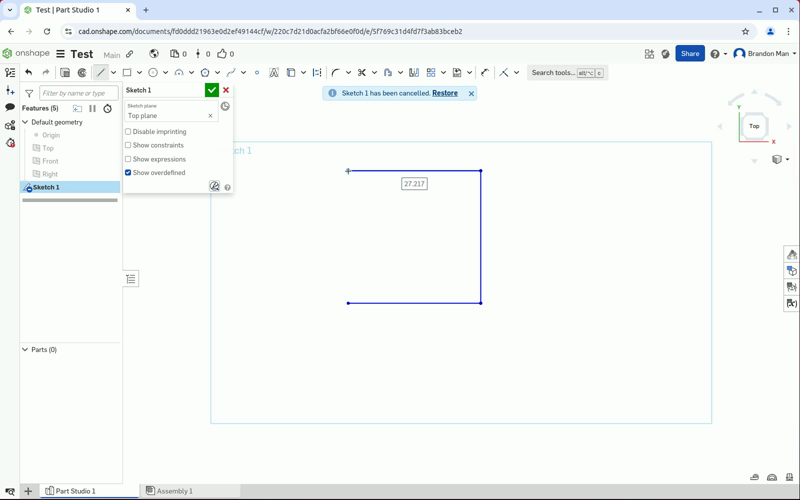
mouse_move(348, 303)
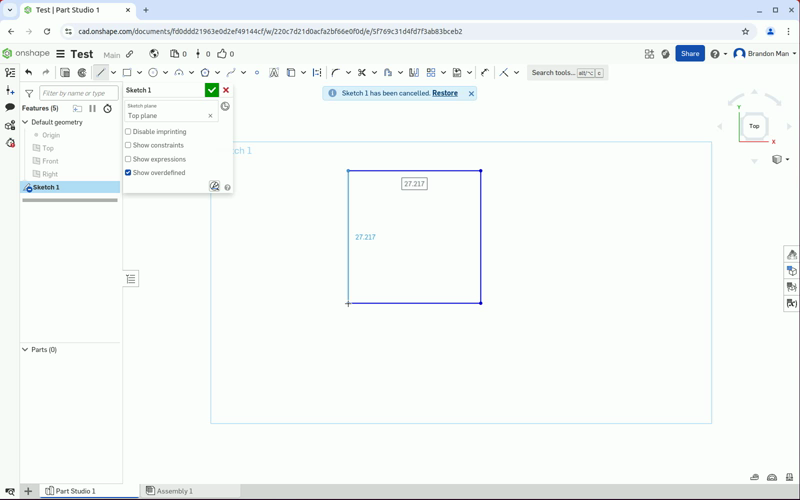
key_up(shift)
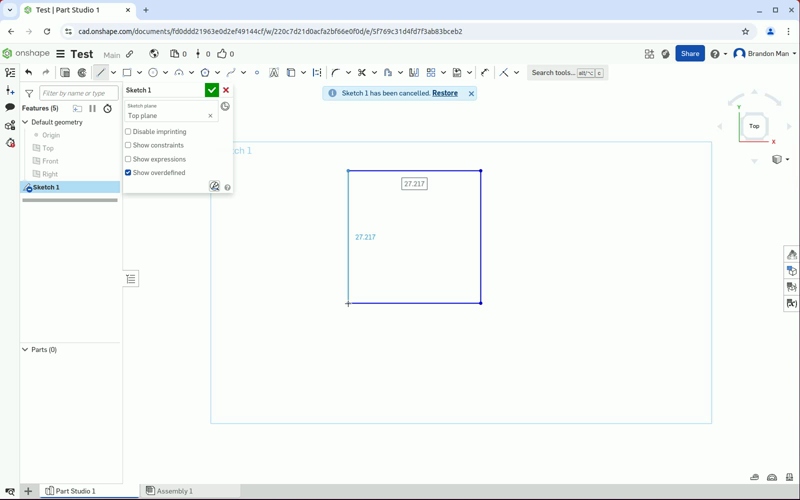
click(348, 303)
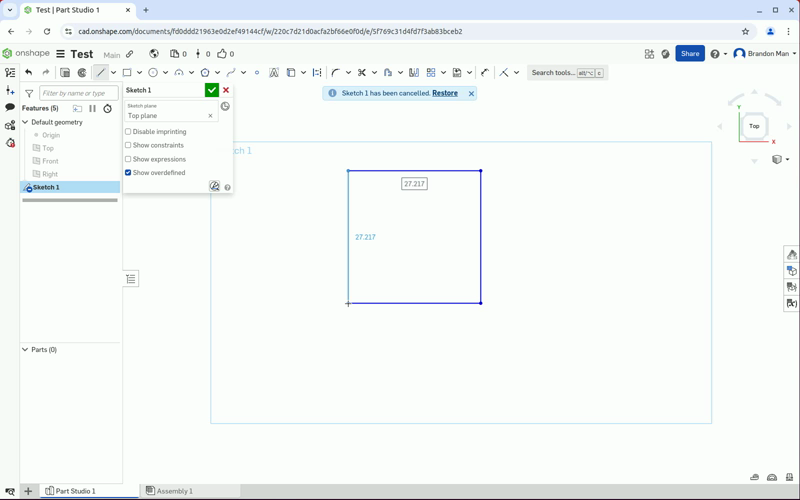
key(esc)
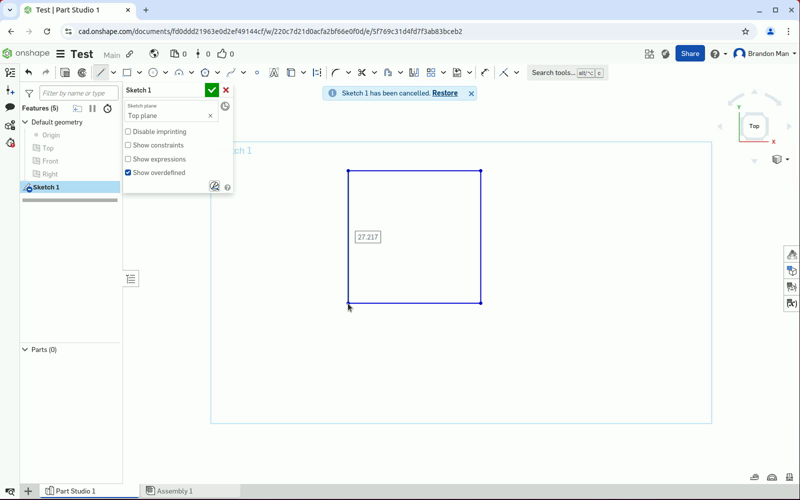
key(c)
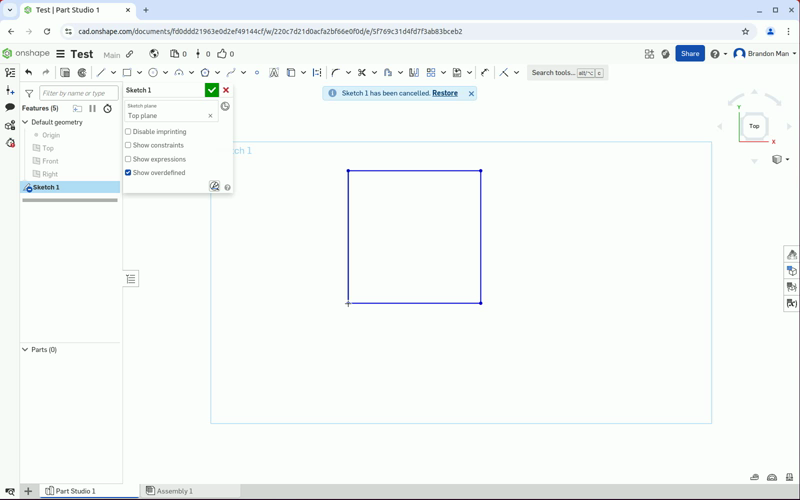
key_down(shift)
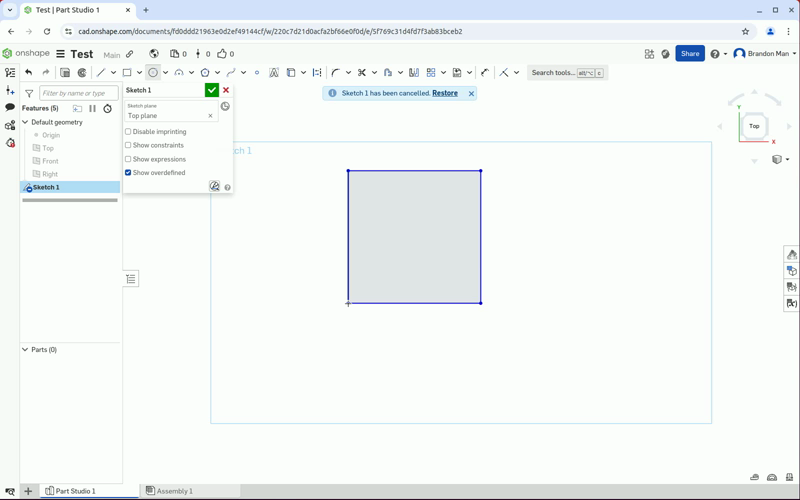
mouse_move(415, 236)
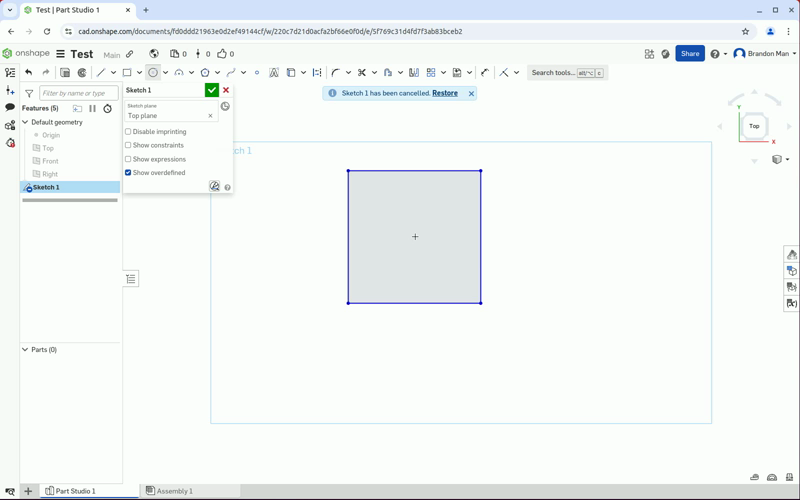
click(415, 236)
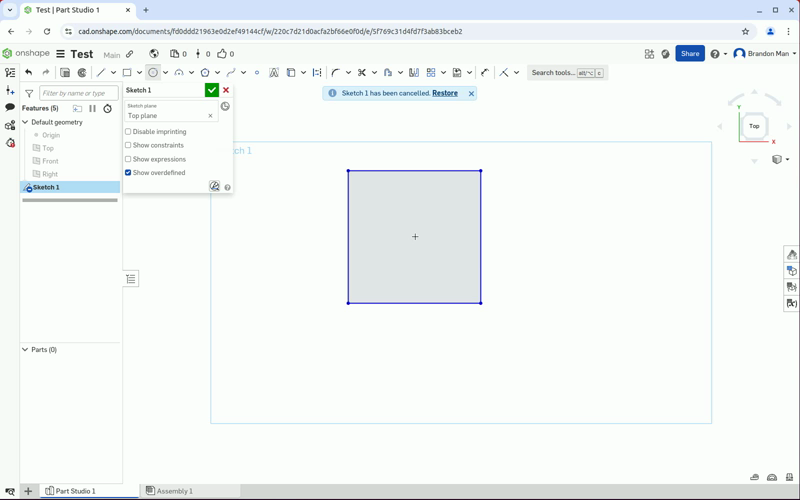
key_up(shift)
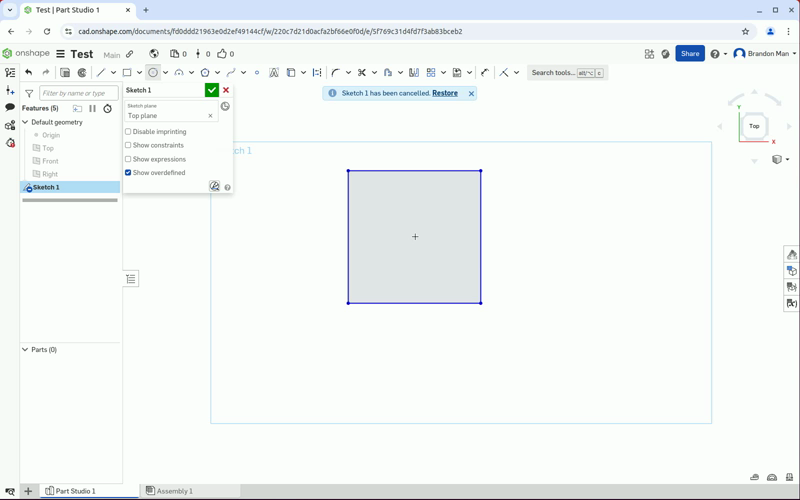
mouse_move(437, 236)
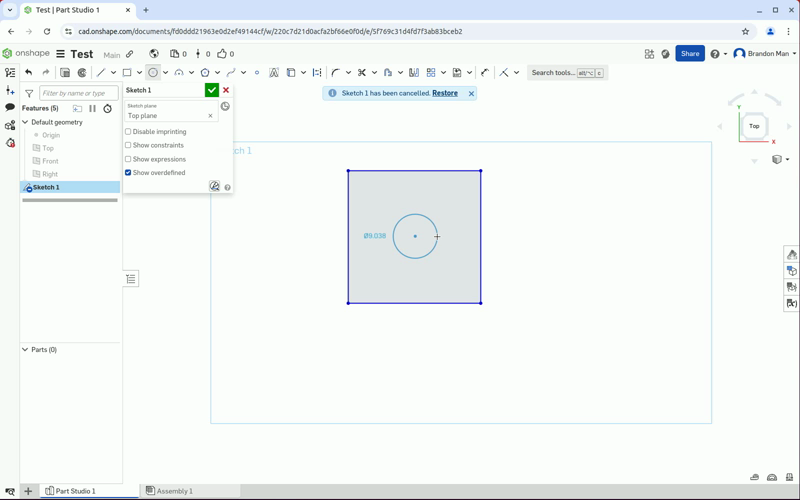
click(437, 236)
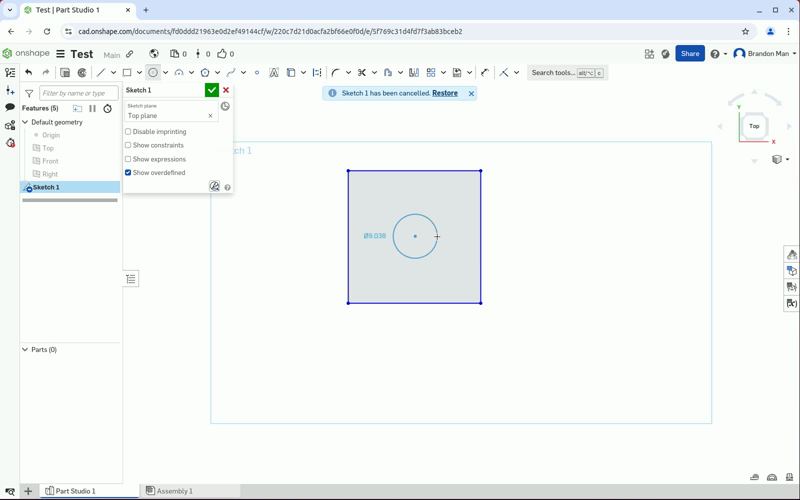
key(esc)
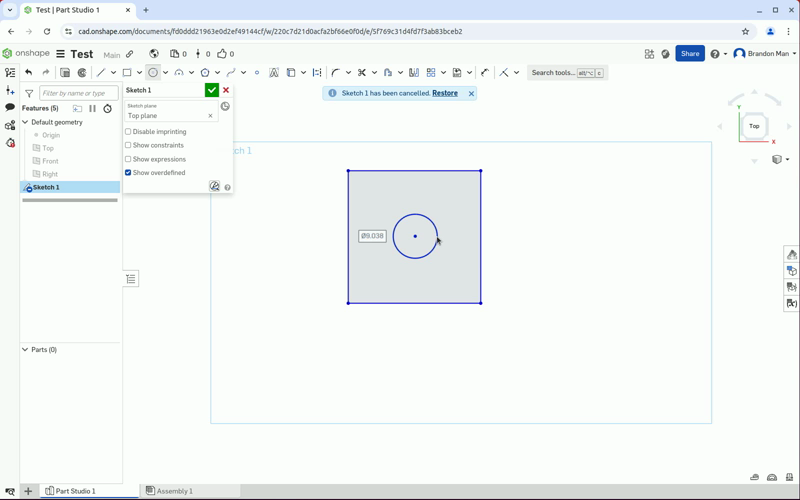
mouse_move(467, 201)
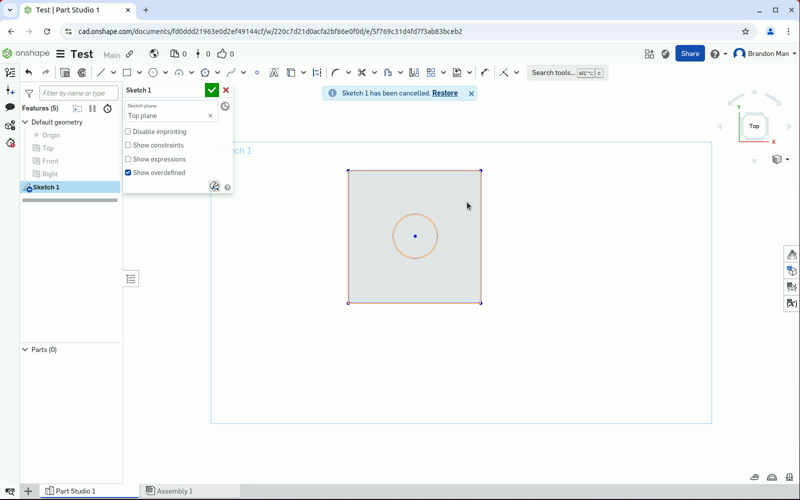
click(467, 201)
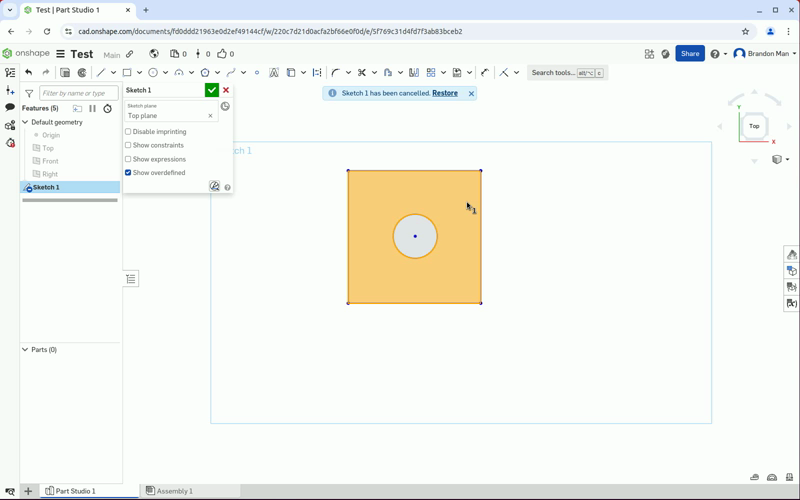
mouse_move(73, 352)
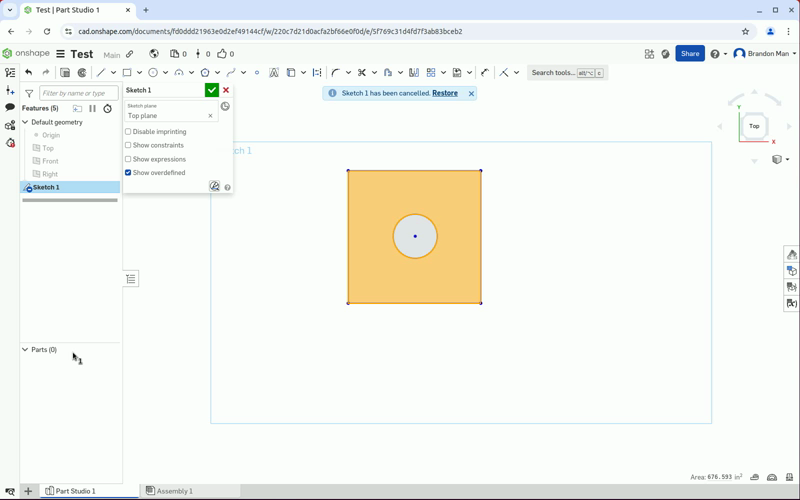
key(shift+y)
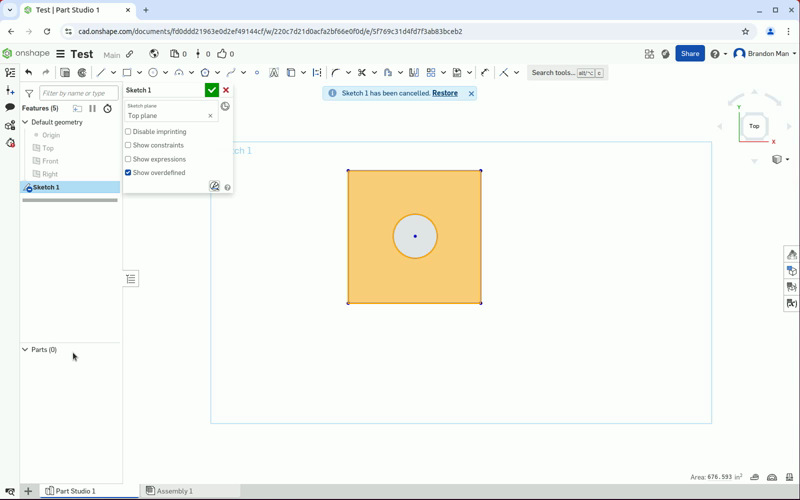
key(shift+e)
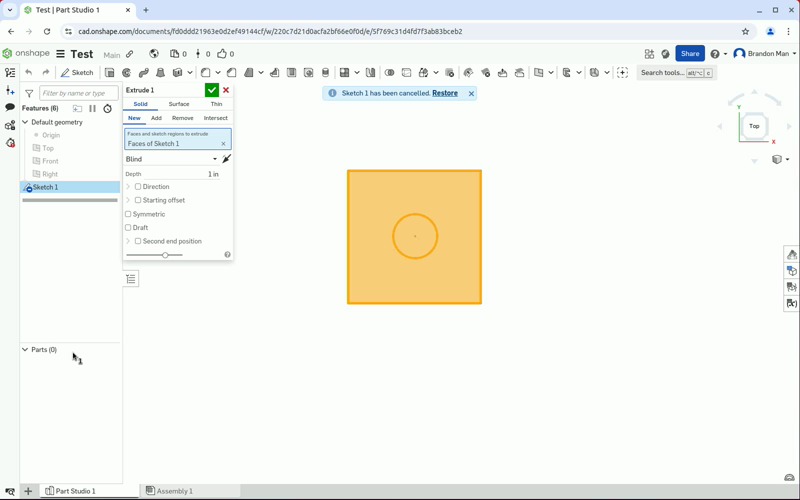
mouse_move(143, 106)
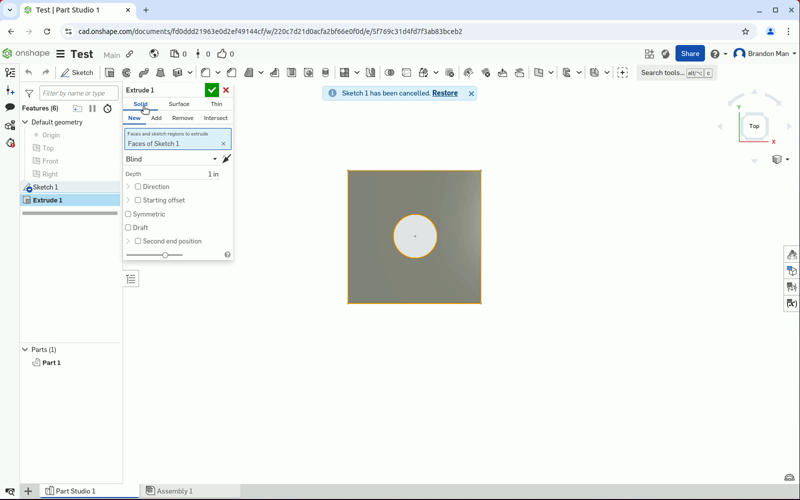
click(143, 106)
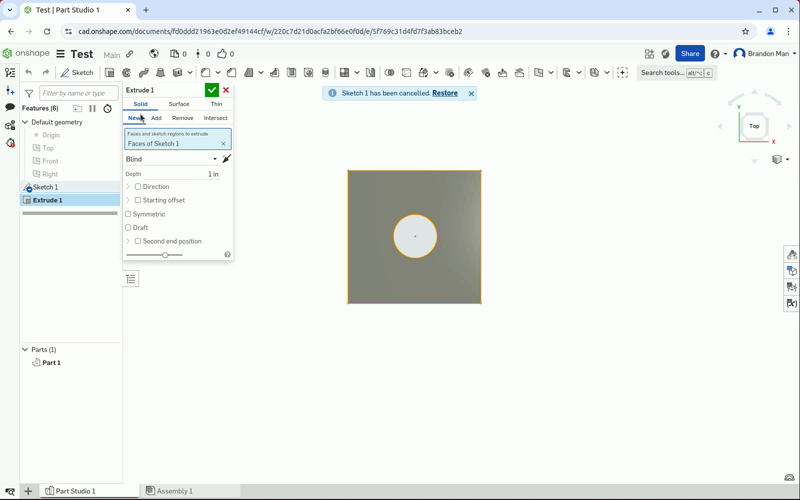
mouse_move(137, 120)
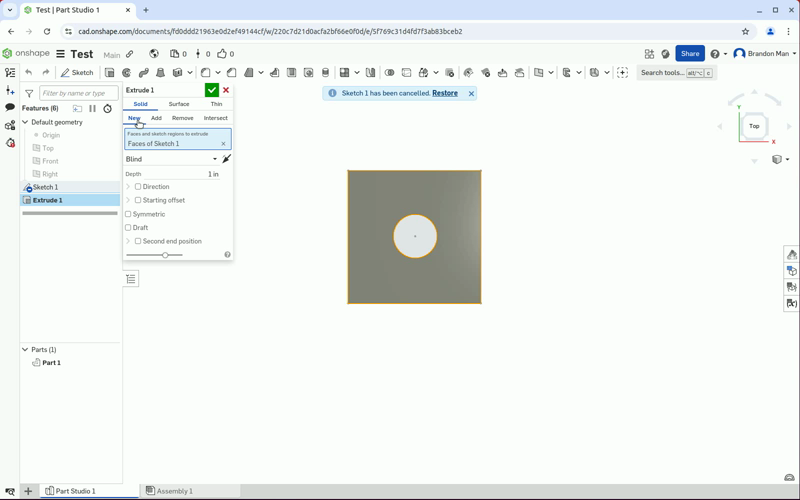
click(137, 120)
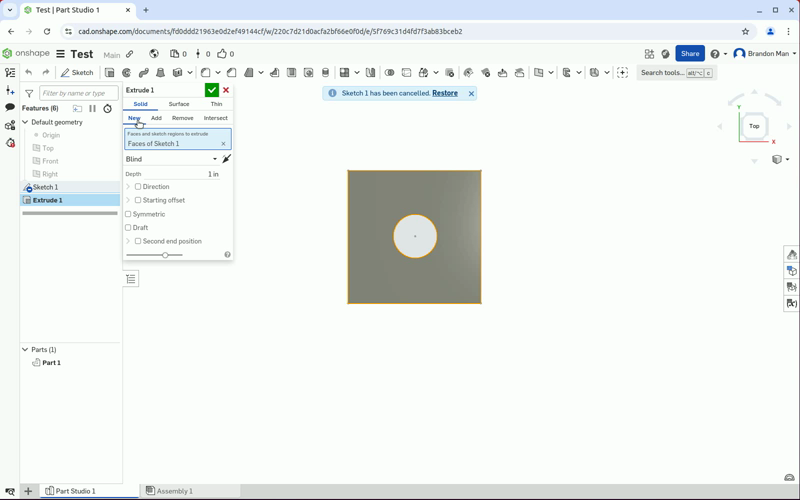
key(tab, 4)
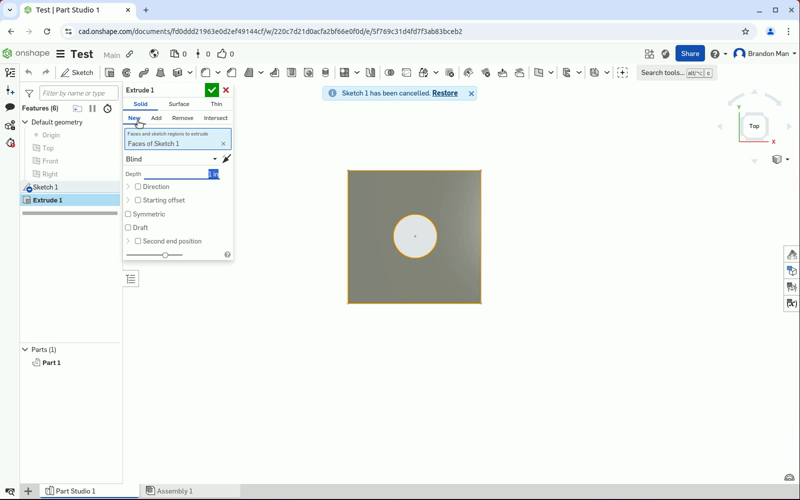
text(2.889)
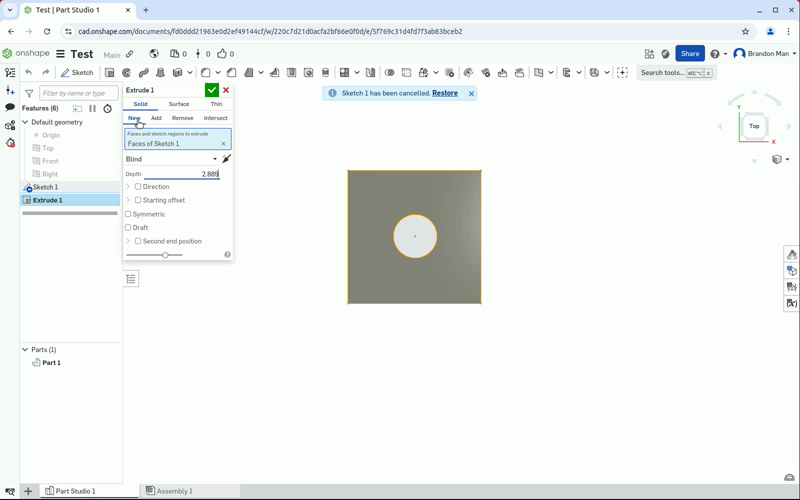
key(enter)
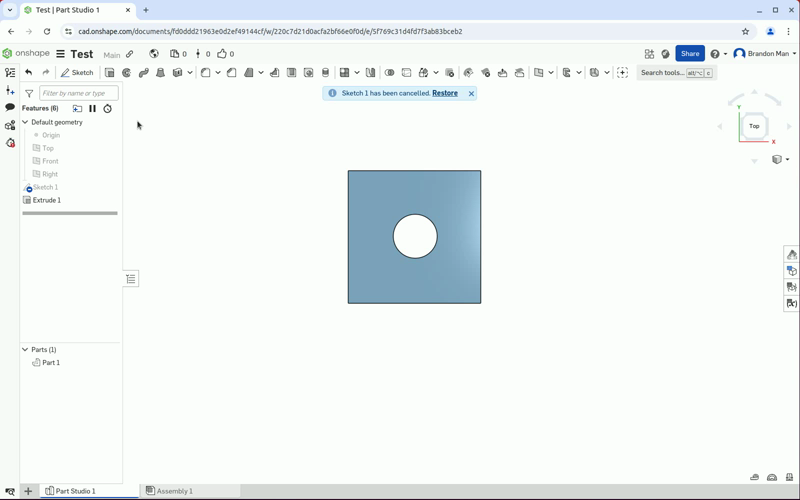
key(shift+h)
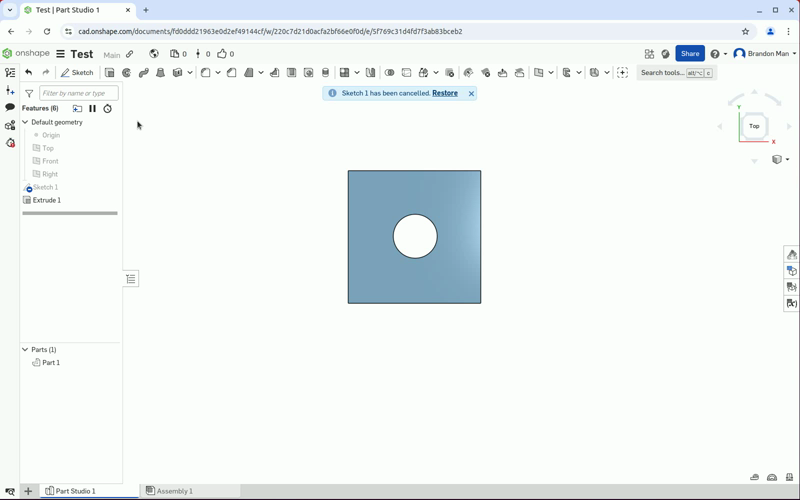
key(shift+h)
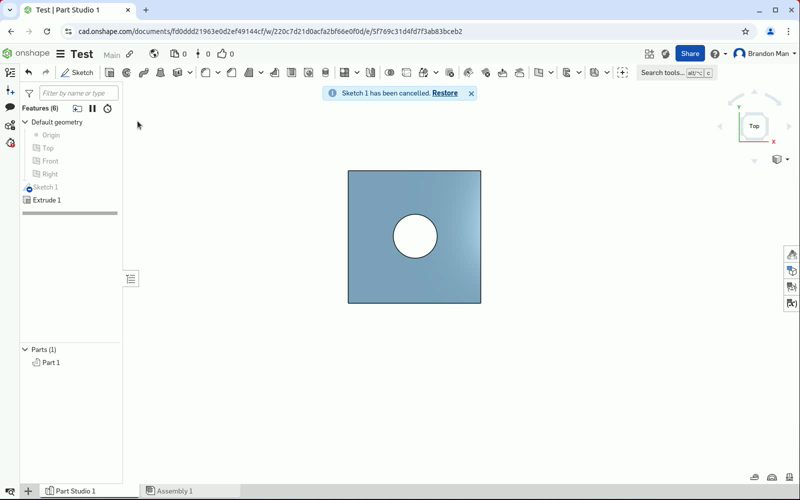
mouse_move(73, 189)
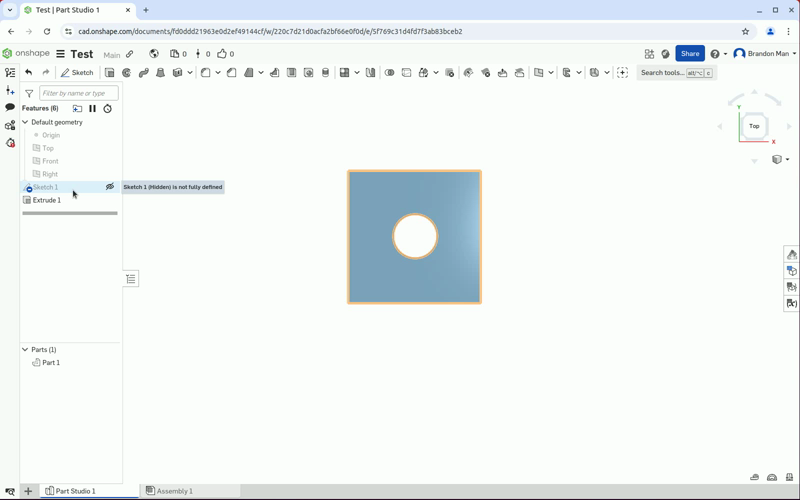
click(73, 189)
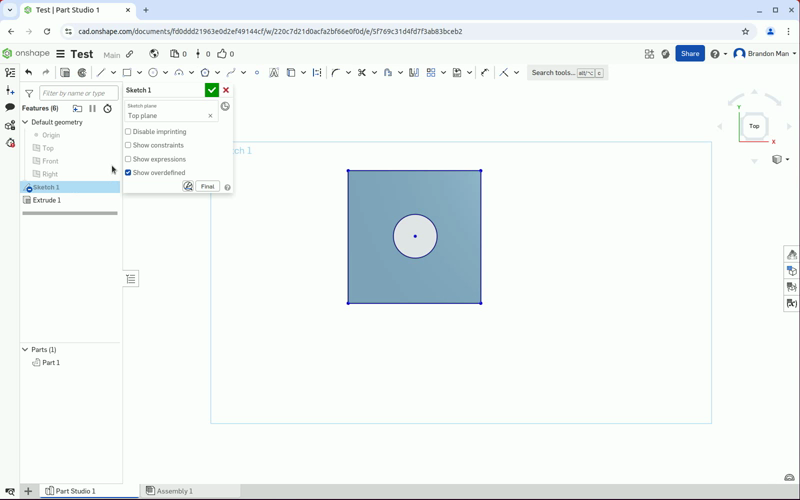
mouse_move(229, 92)
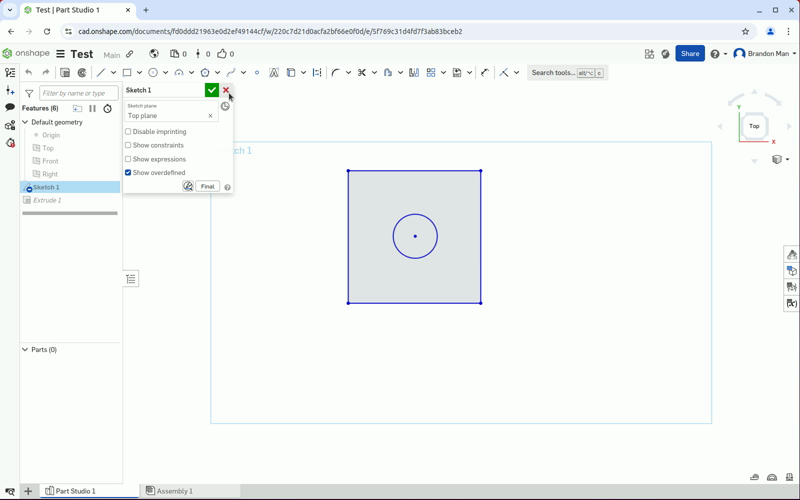
click(229, 92)
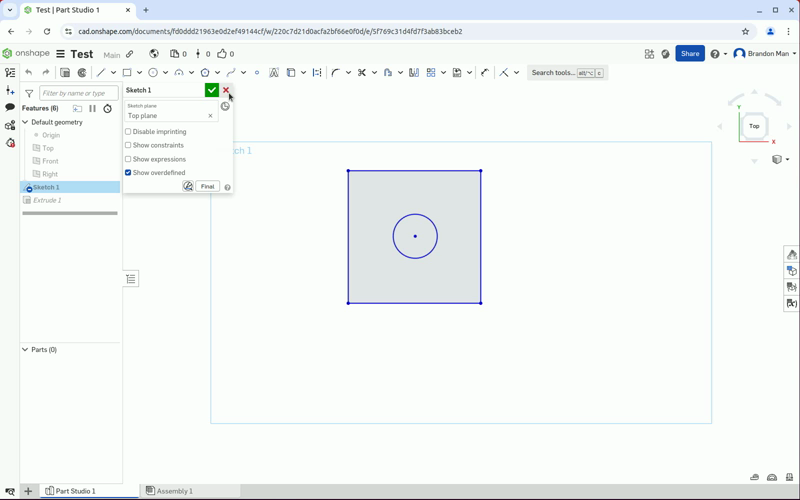
key(shift+s)
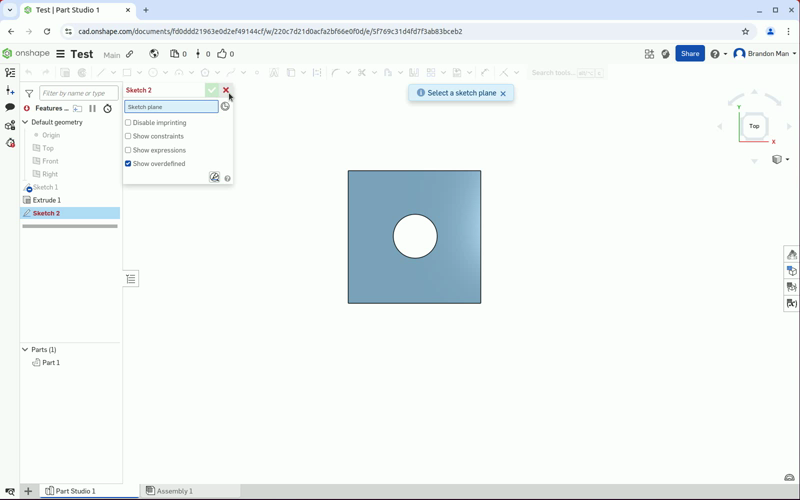
mouse_move(73, 150)
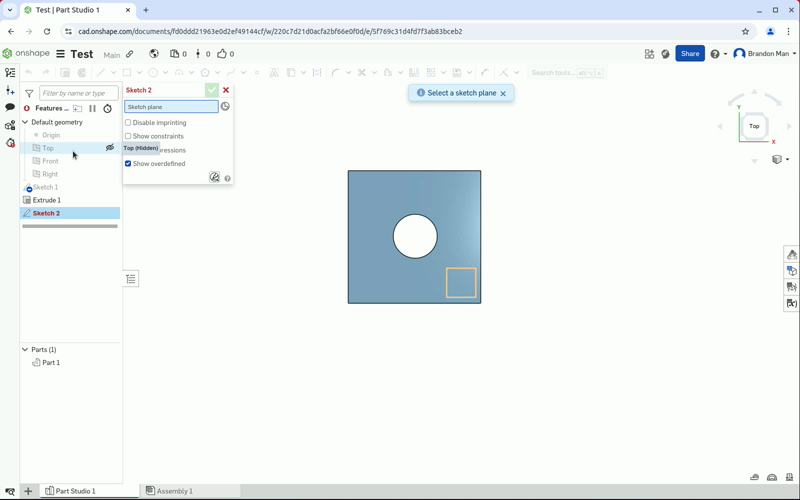
click(73, 150)
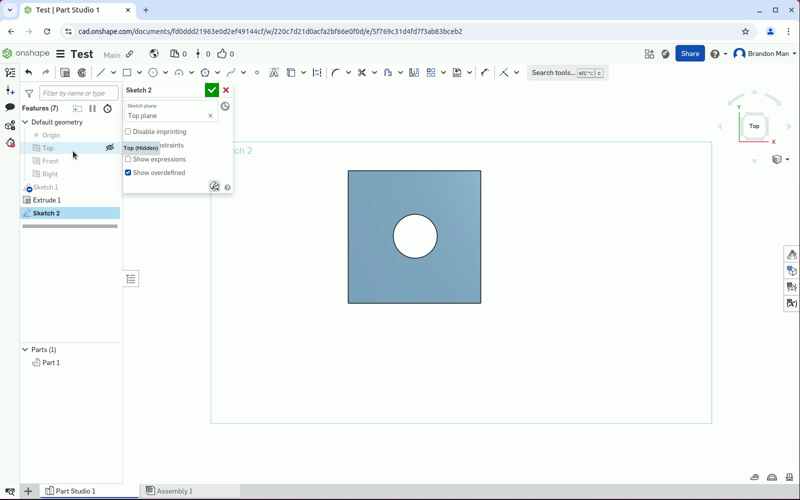
mouse_move(73, 352)
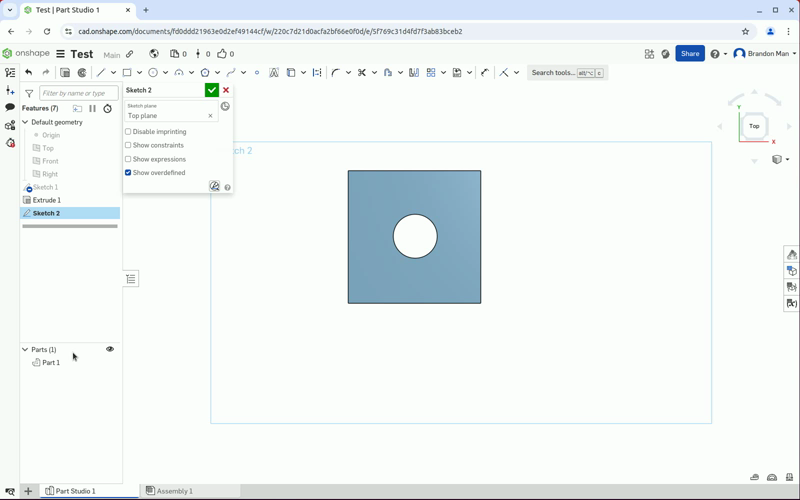
key(y)
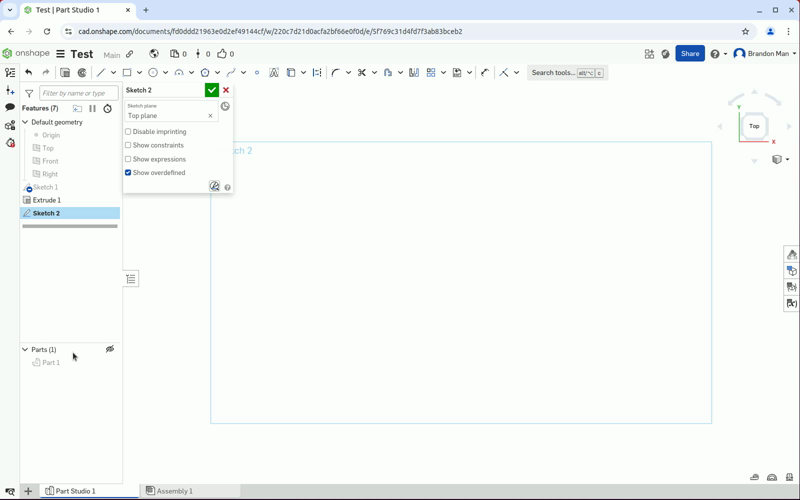
key(l)
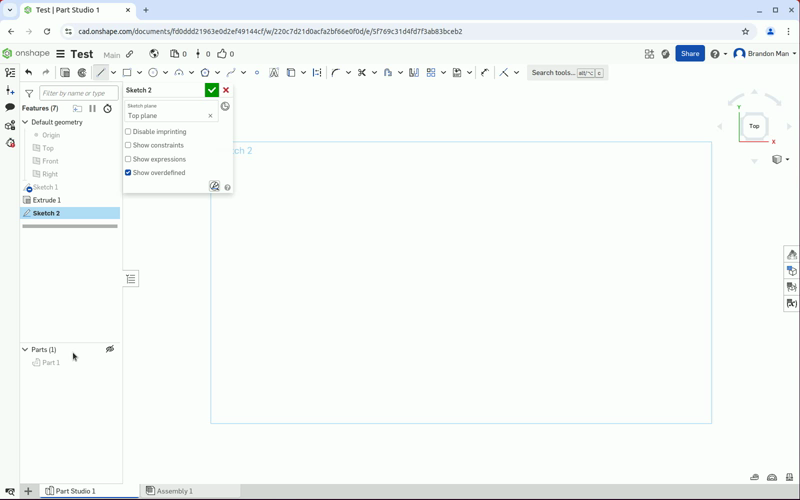
key_down(shift)
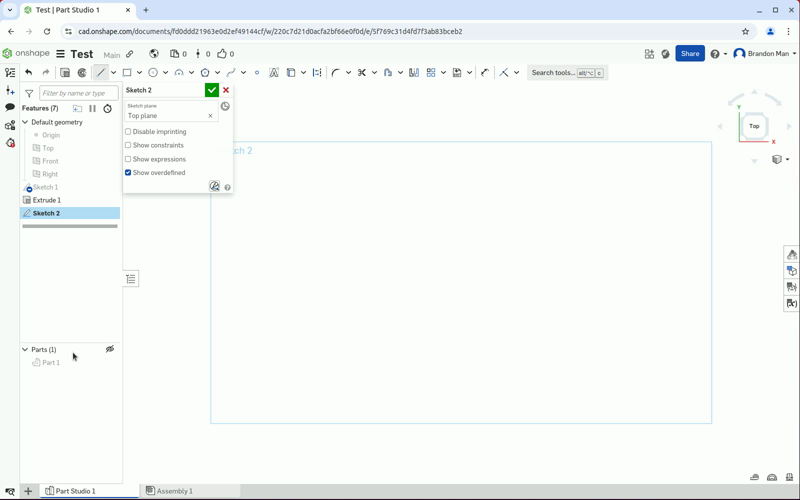
mouse_move(348, 303)
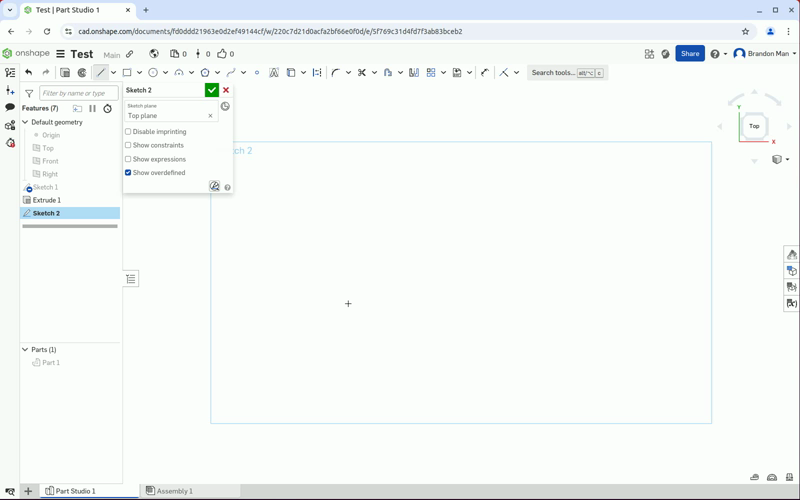
click(348, 303)
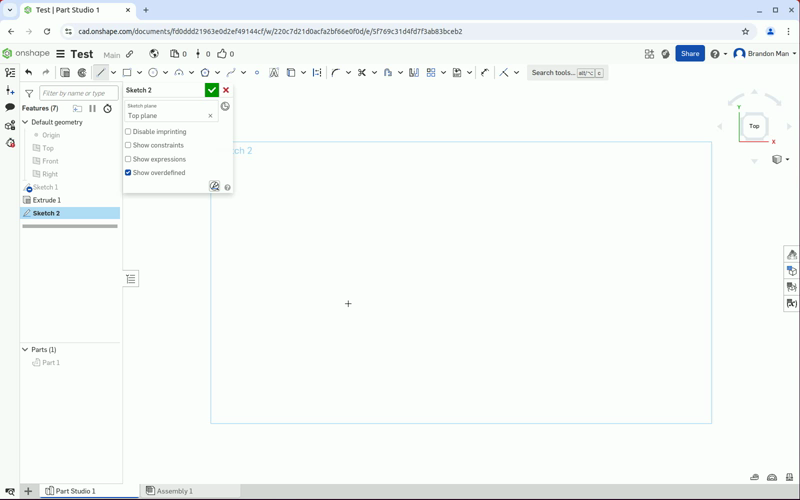
key_up(shift)
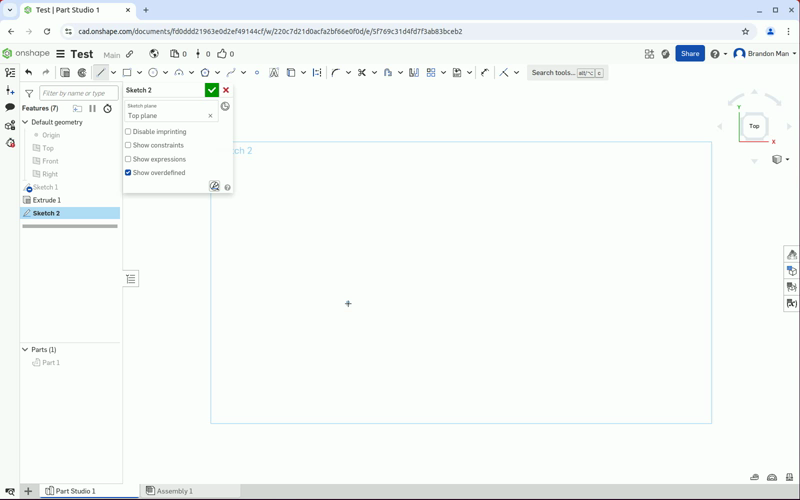
key_down(shift)
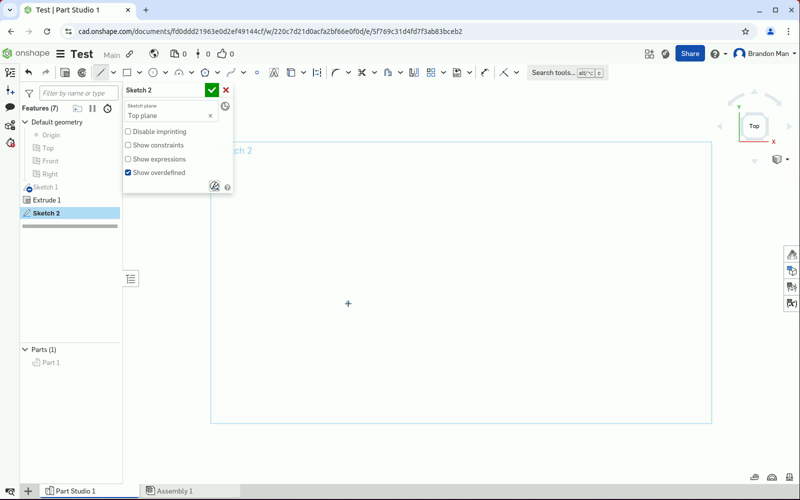
mouse_move(480, 303)
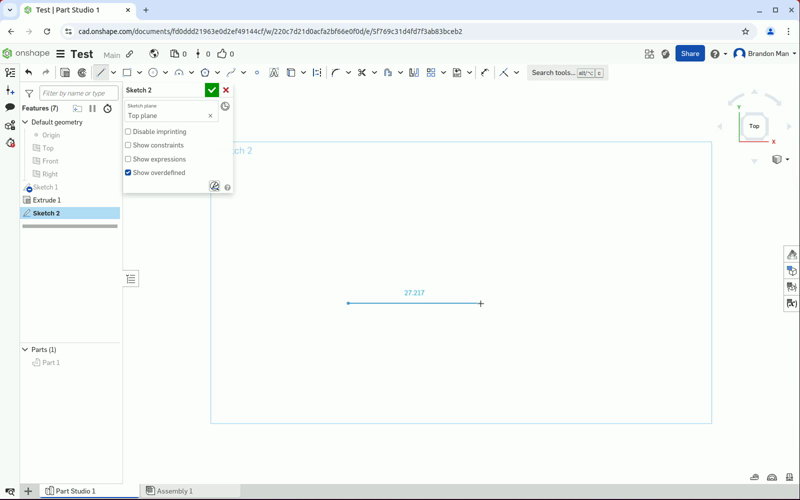
click(480, 303)
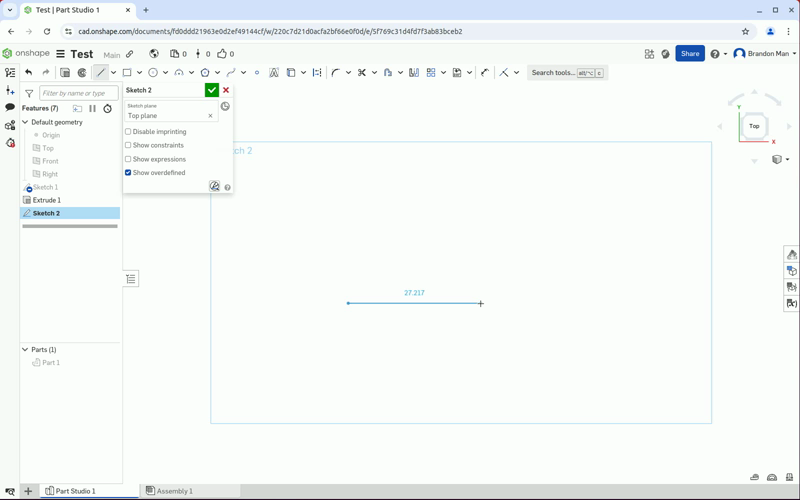
key_up(shift)
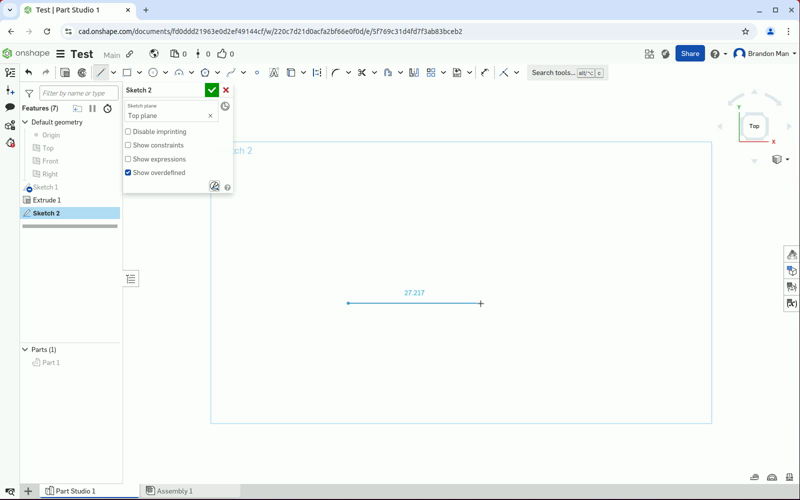
key_down(shift)
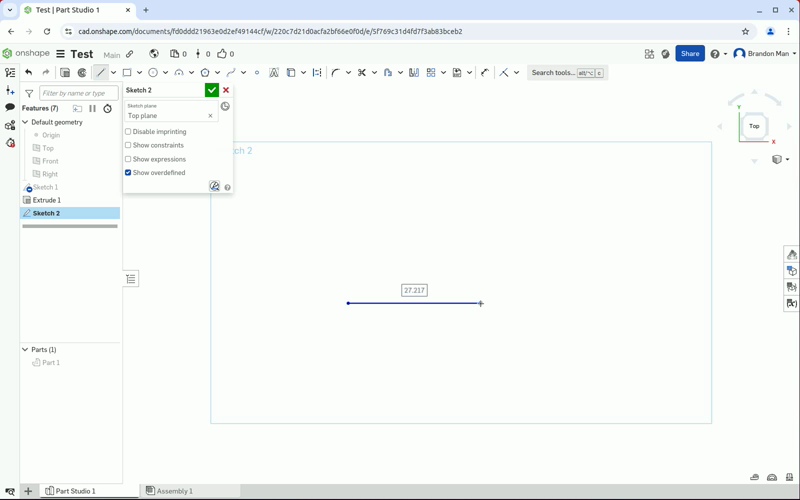
mouse_move(480, 170)
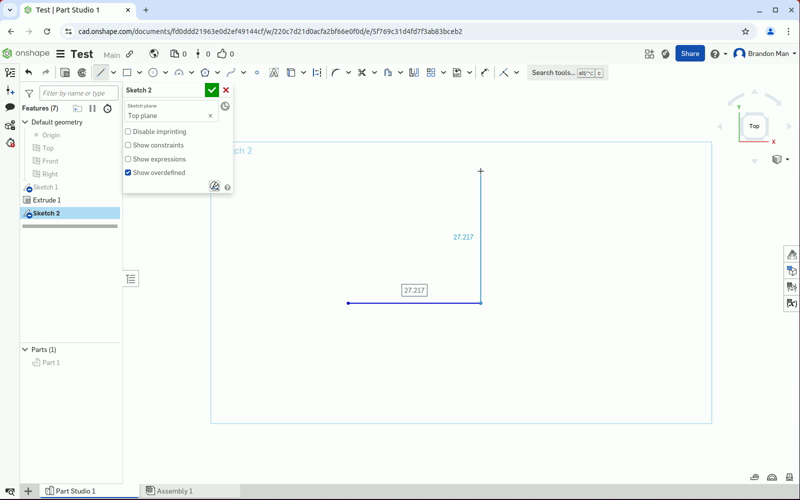
click(480, 170)
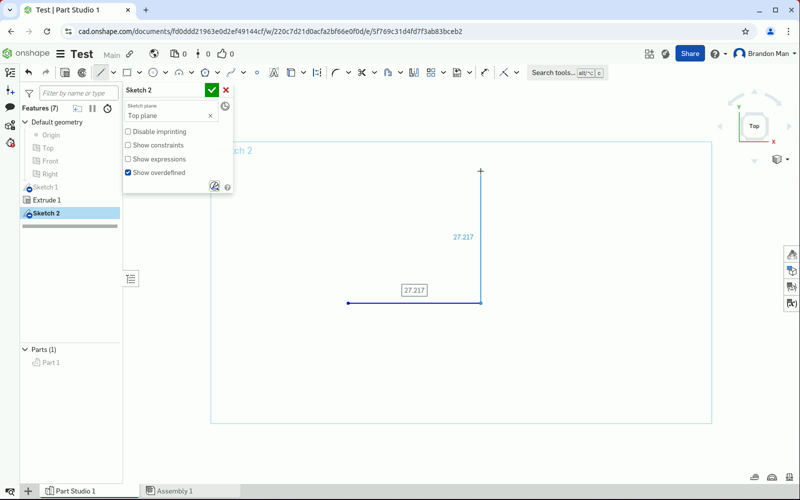
key_up(shift)
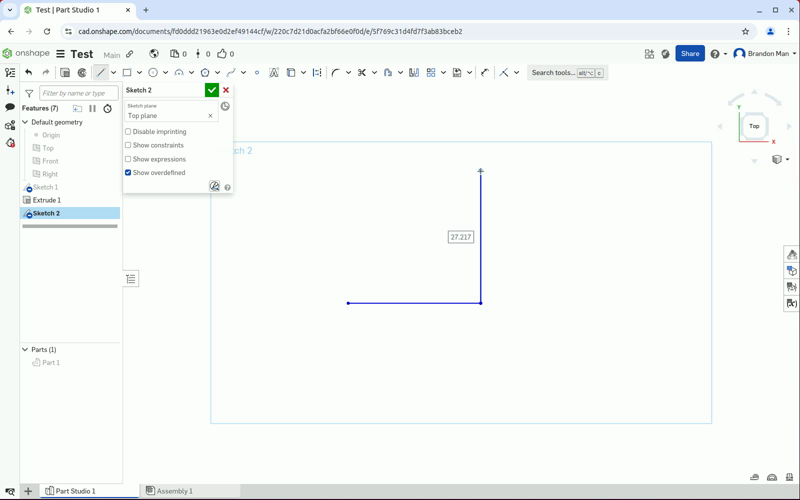
key_down(shift)
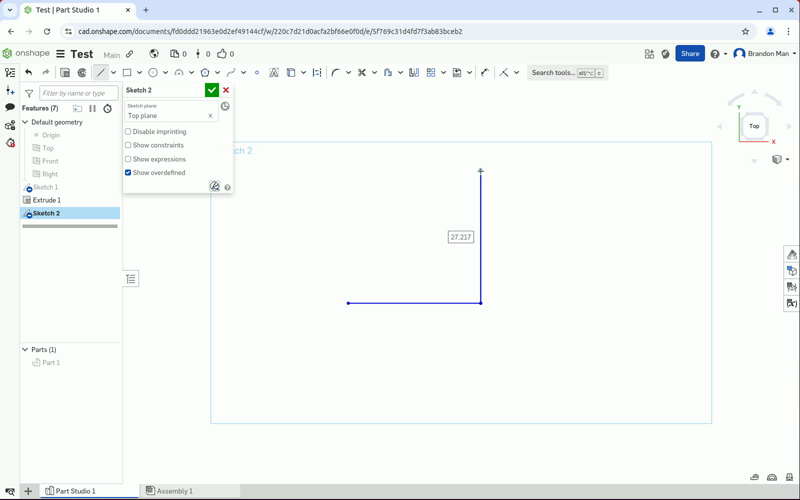
mouse_move(348, 170)
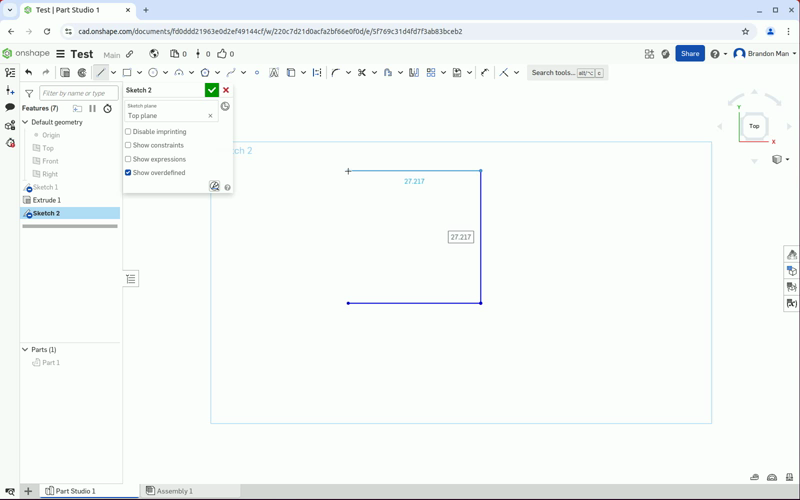
click(348, 170)
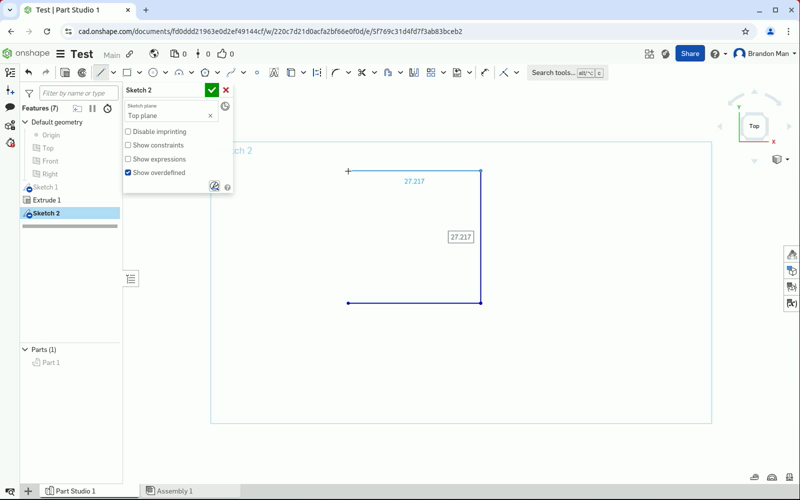
key_up(shift)
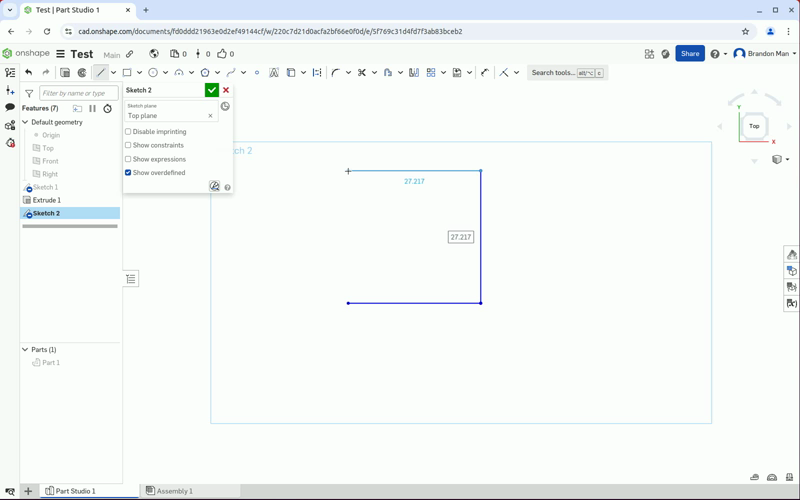
key_down(shift)
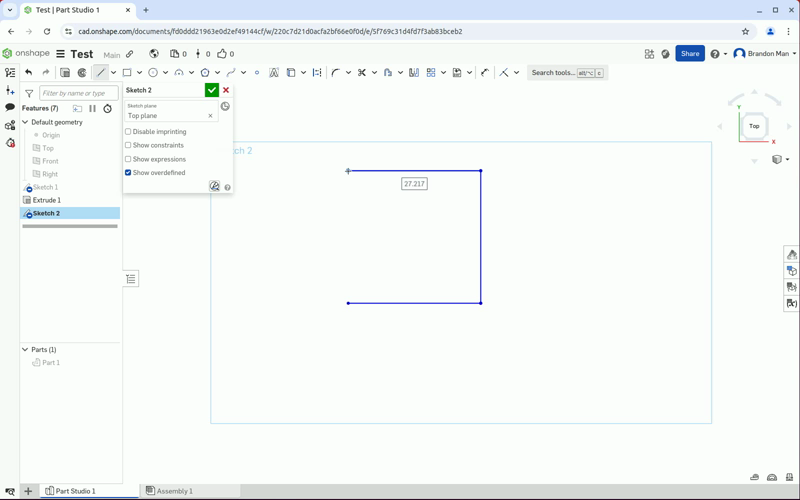
mouse_move(348, 303)
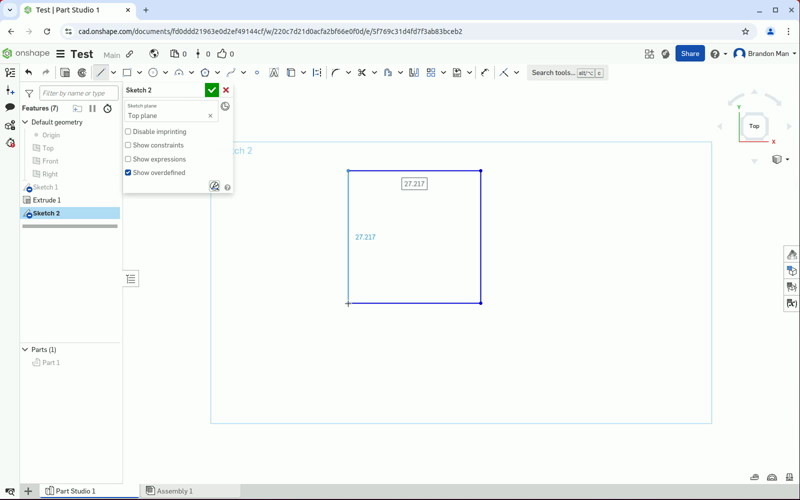
key_up(shift)
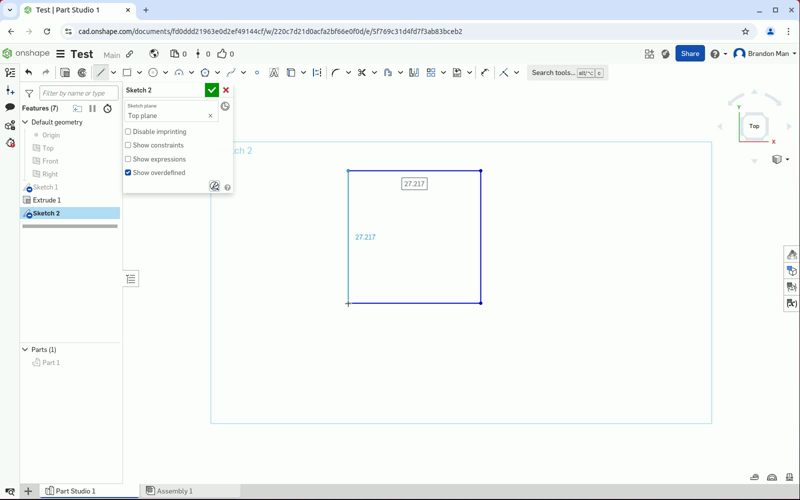
click(348, 303)
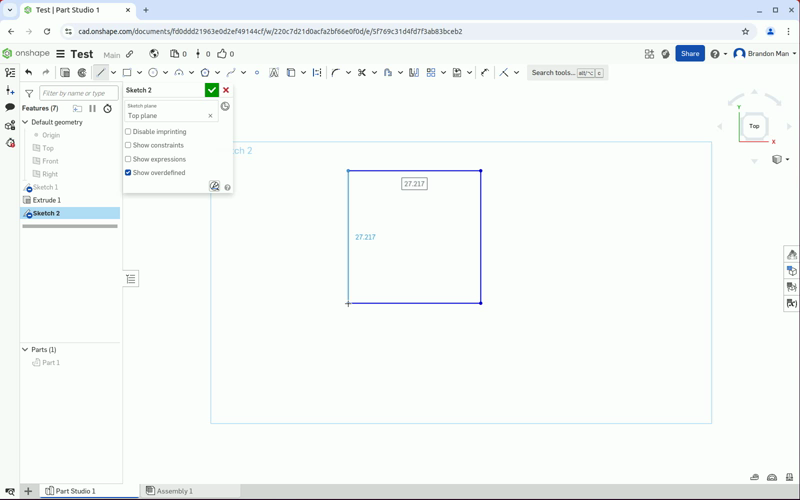
key(esc)
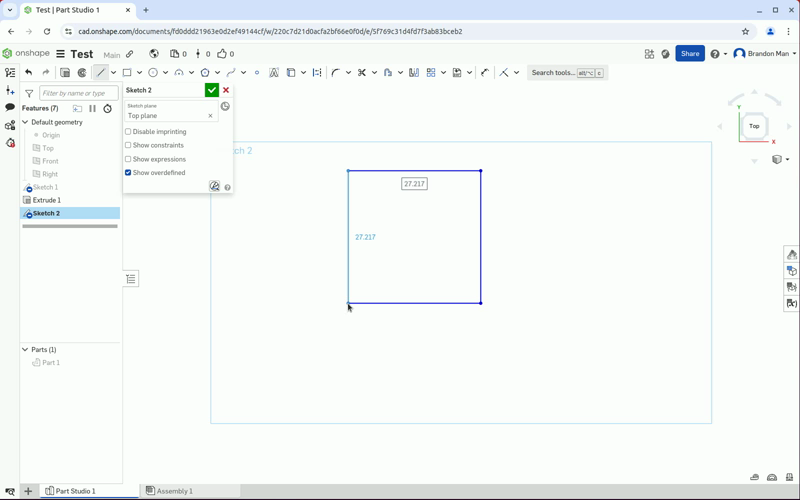
key(c)
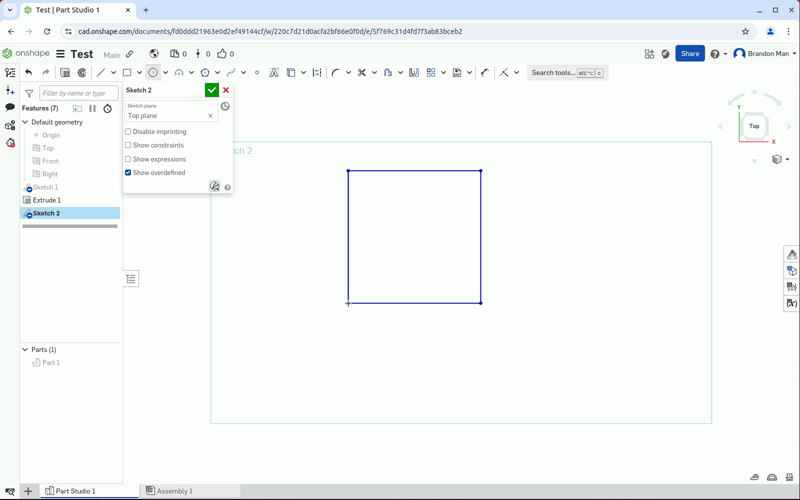
key_down(shift)
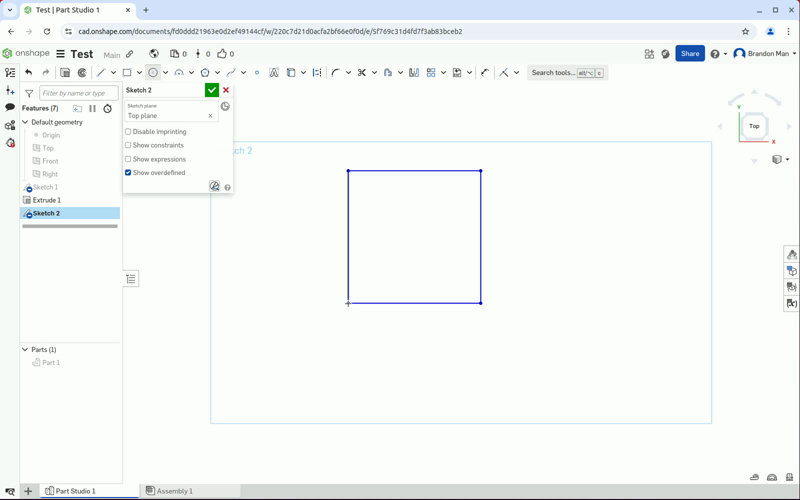
mouse_move(415, 236)
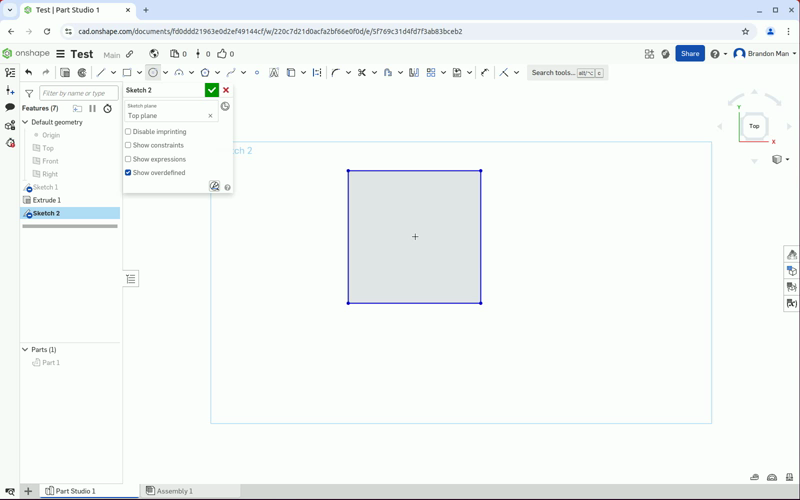
click(415, 236)
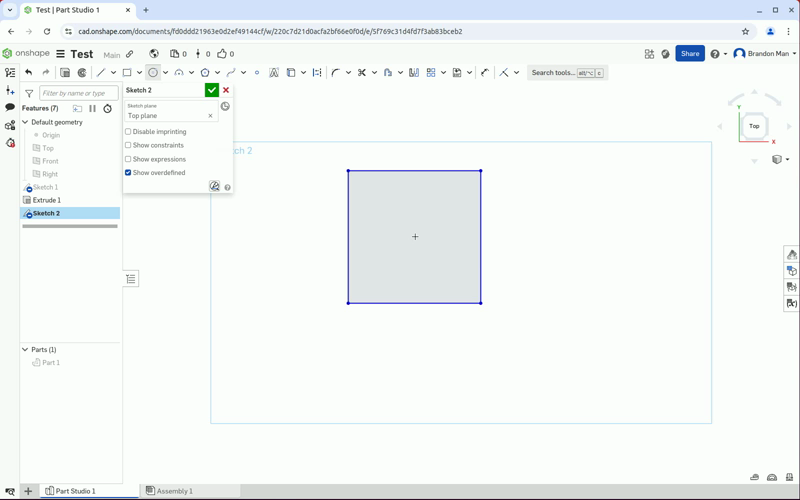
key_up(shift)
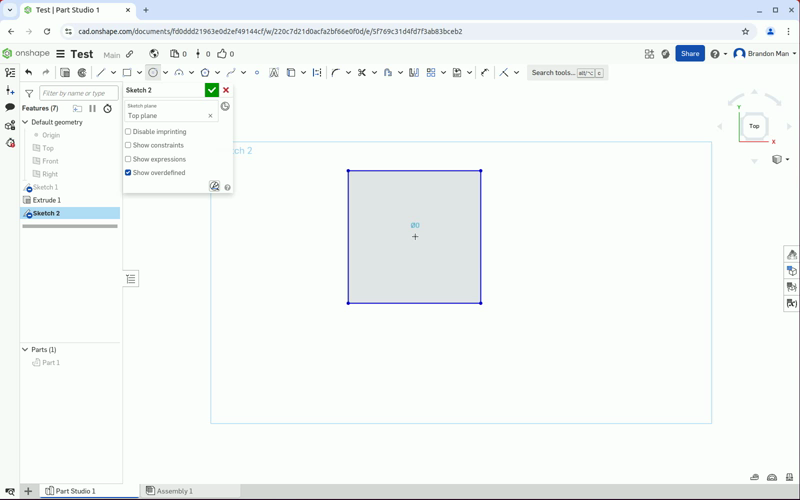
mouse_move(437, 236)
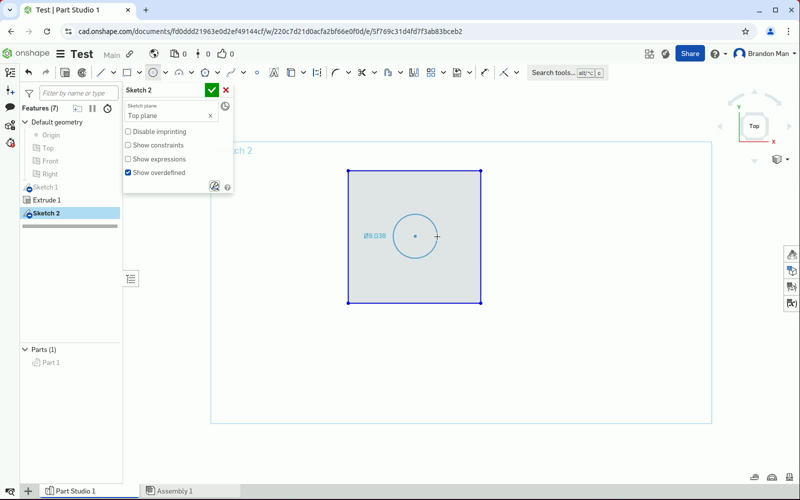
click(437, 236)
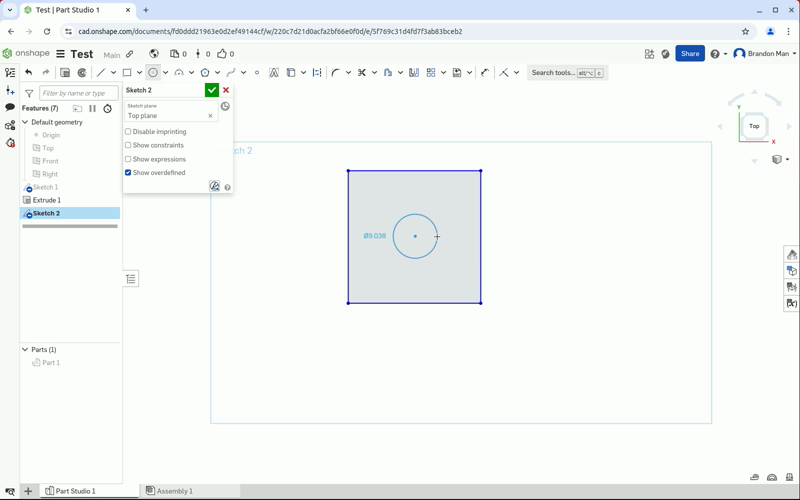
key(esc)
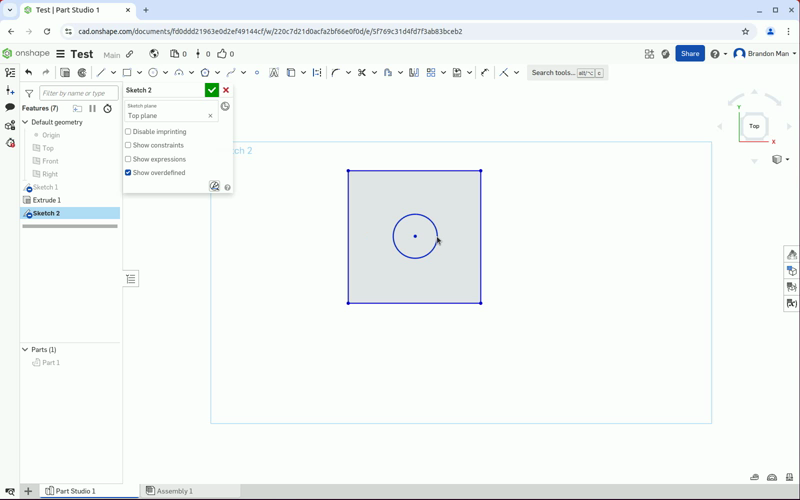
mouse_move(458, 250)
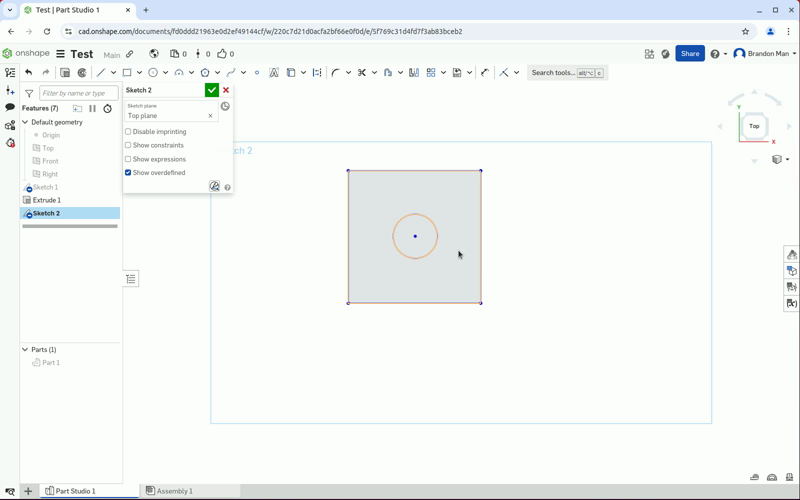
click(458, 250)
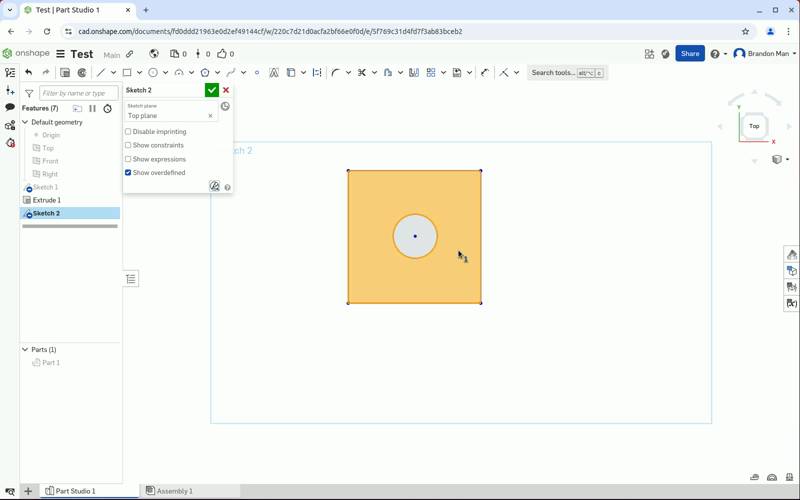
mouse_move(73, 352)
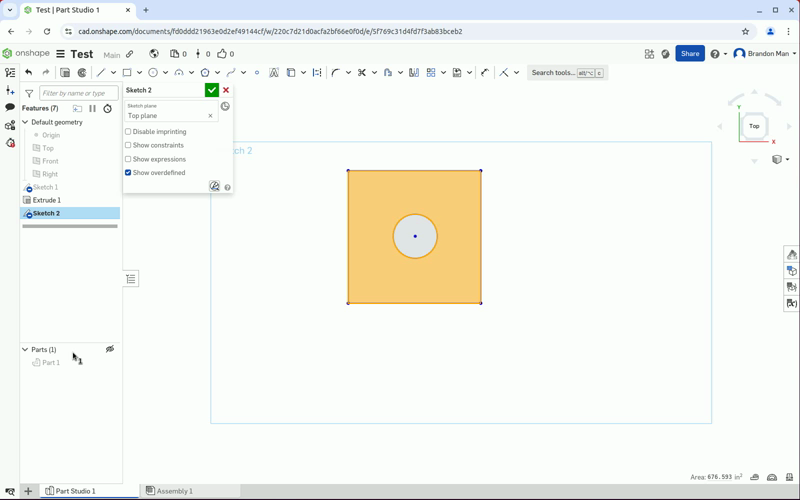
key(shift+y)
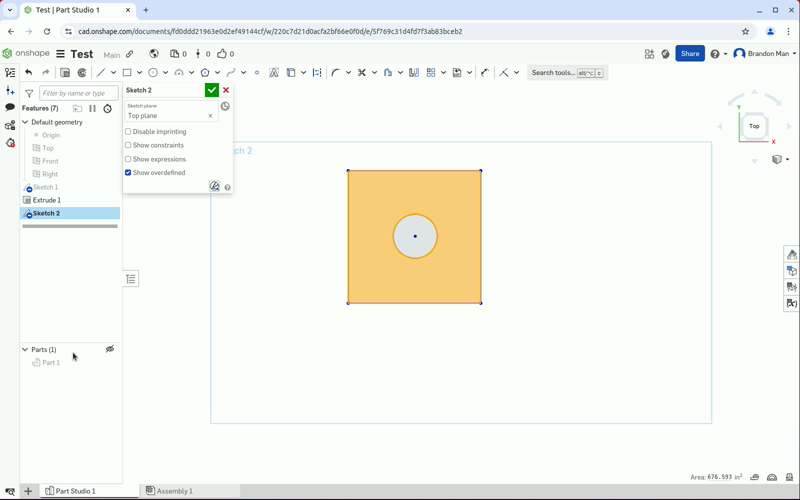
key(shift+e)
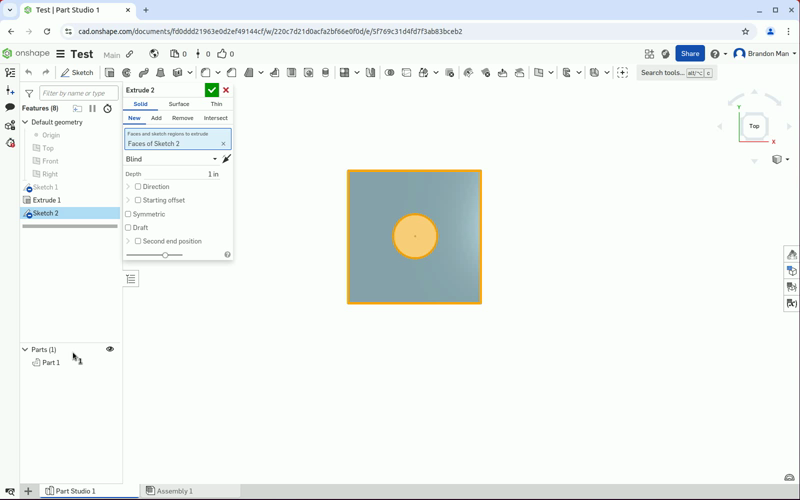
mouse_move(143, 106)
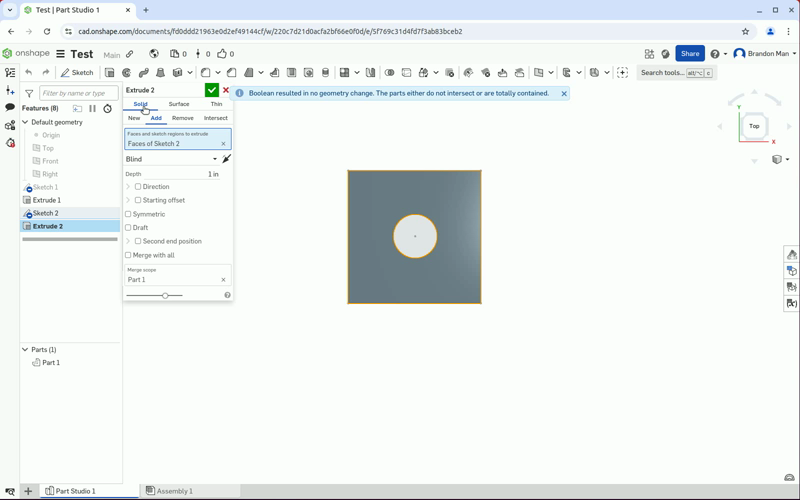
click(143, 106)
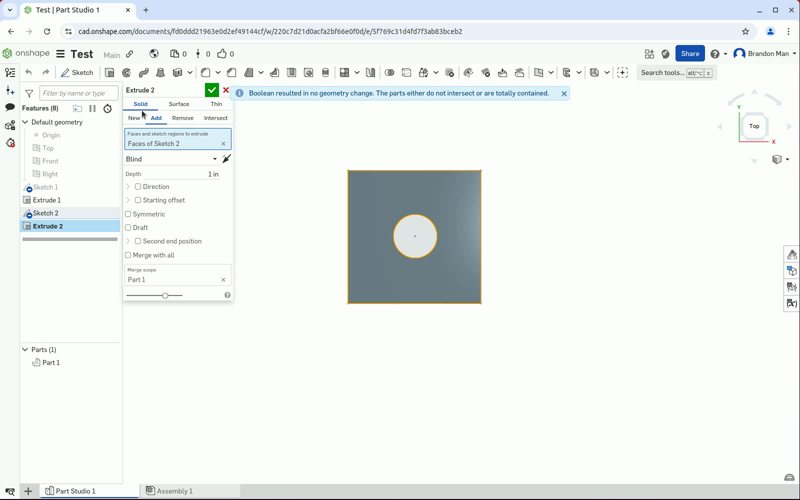
mouse_move(137, 120)
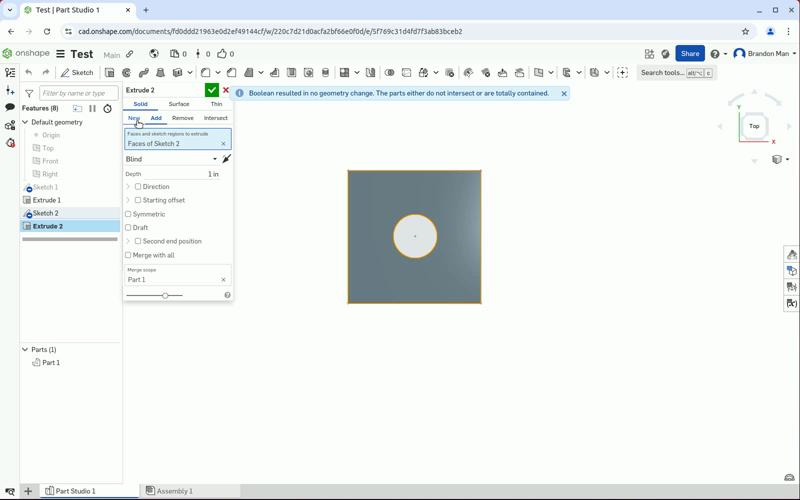
click(137, 120)
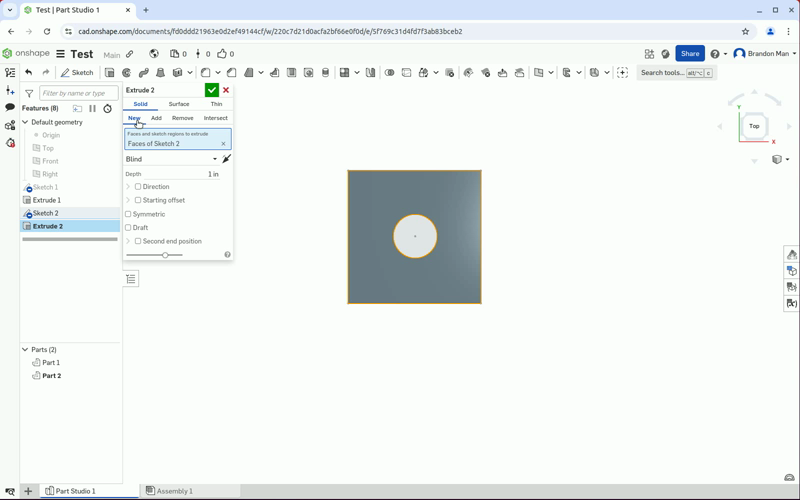
key(tab, 4)
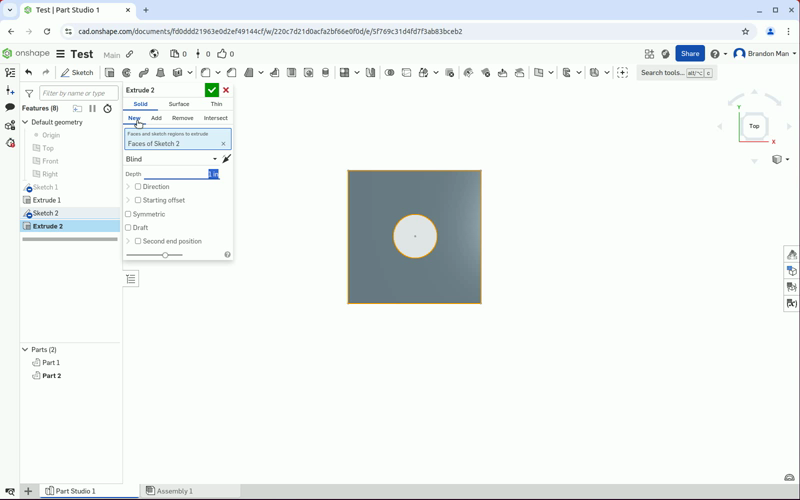
text(2.889)
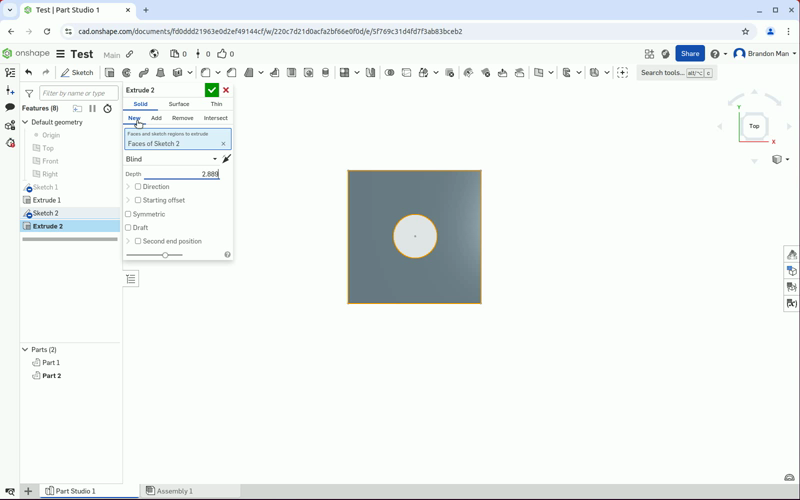
key(enter)
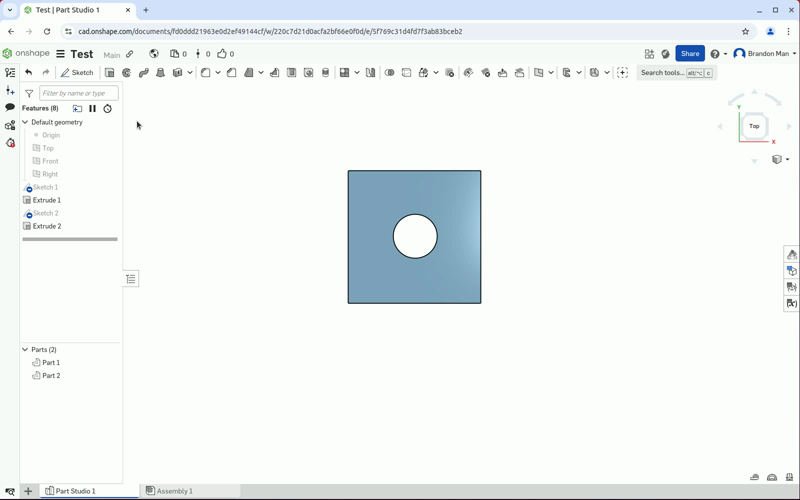
key(shift+h)
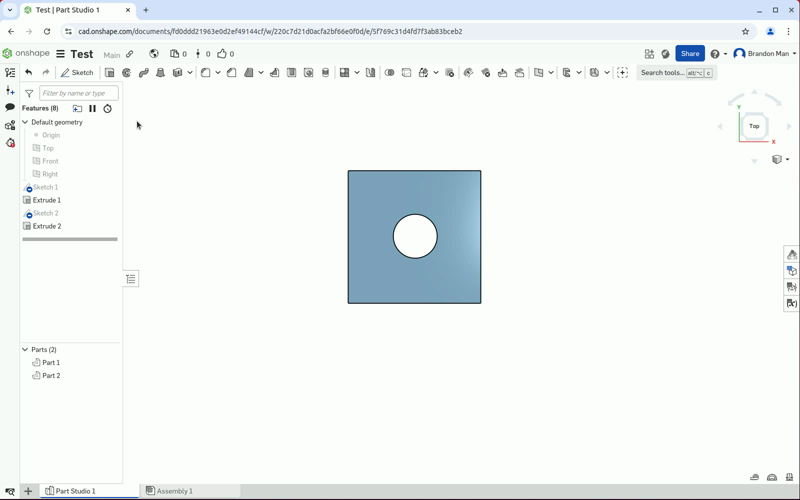
key(shift+h)
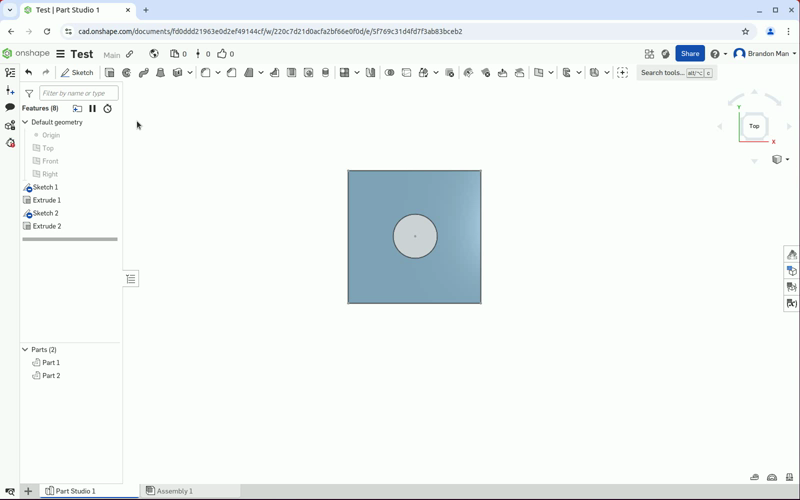
key(shift+7)
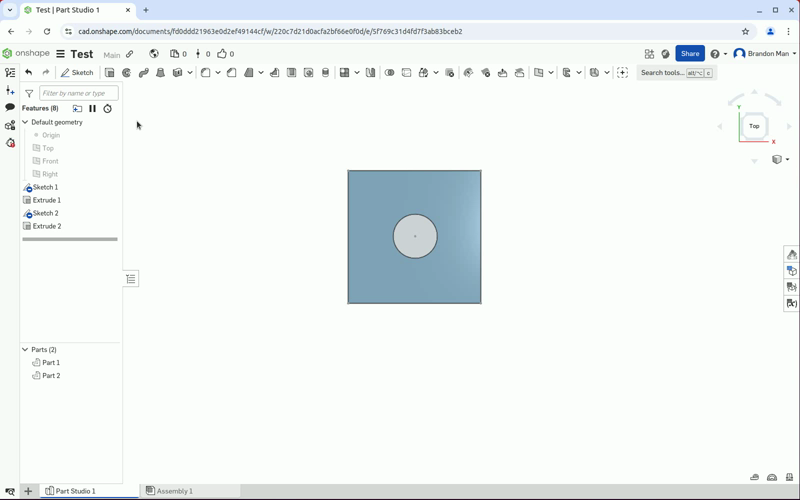
key(up, 3)
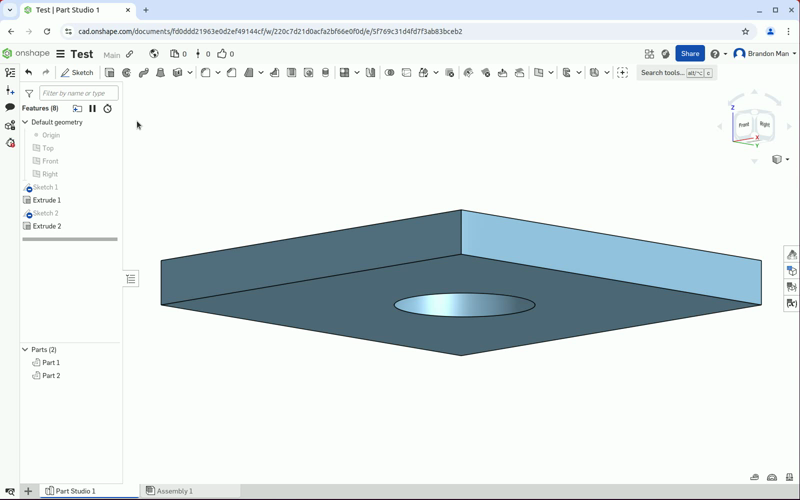
key(left, 3)
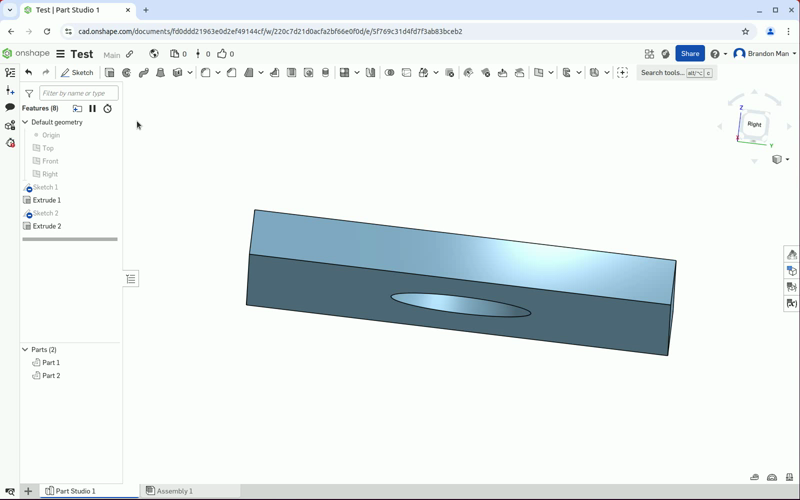
key(right, 3)
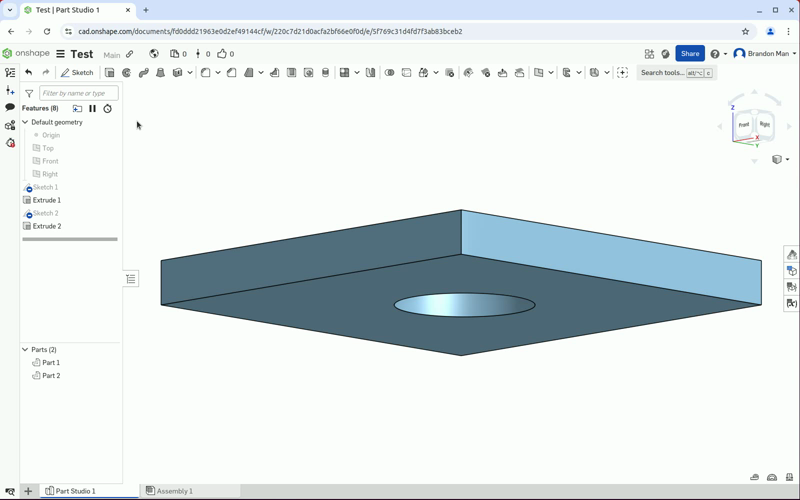
key(down, 3)
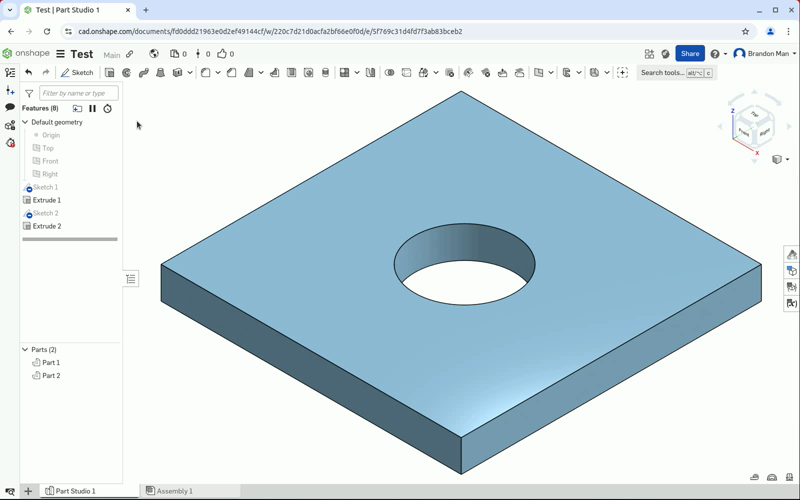
mouse_move(73, 189)
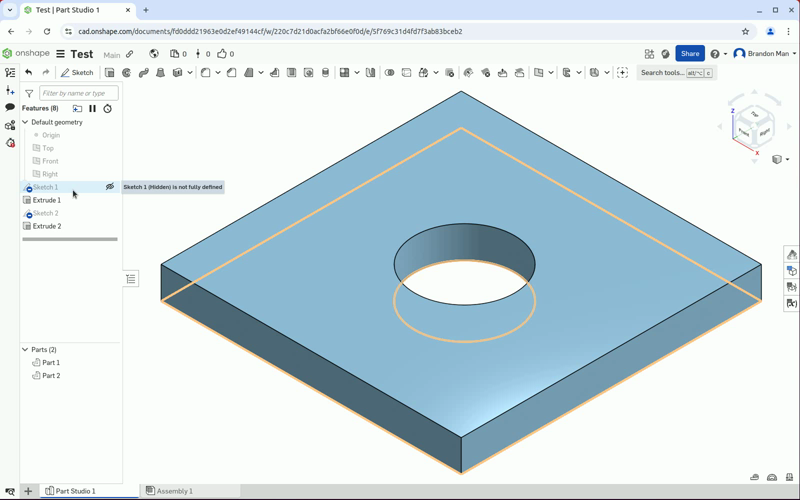
click(73, 189)